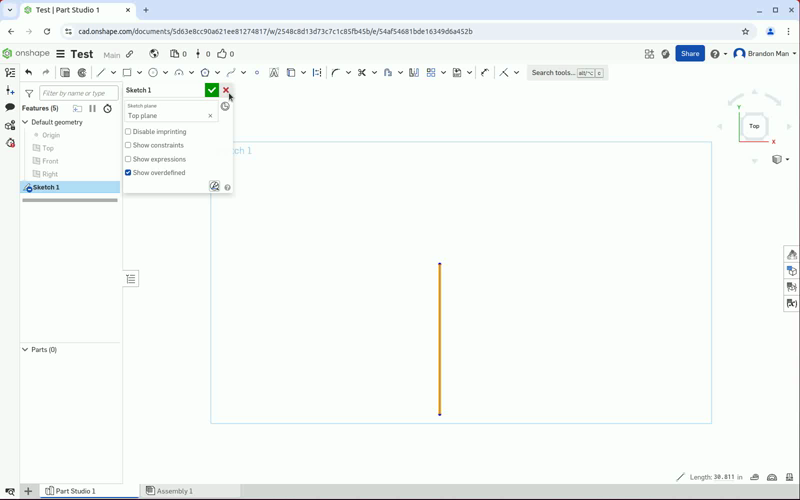
key(shift+h)
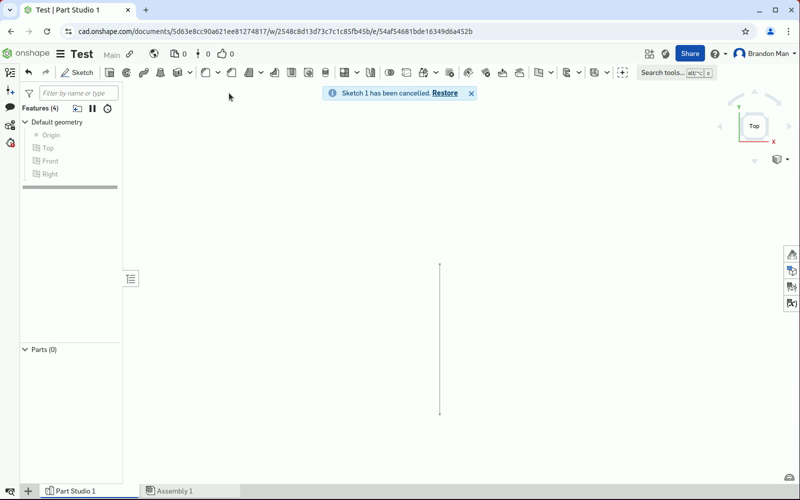
mouse_move(73, 352)
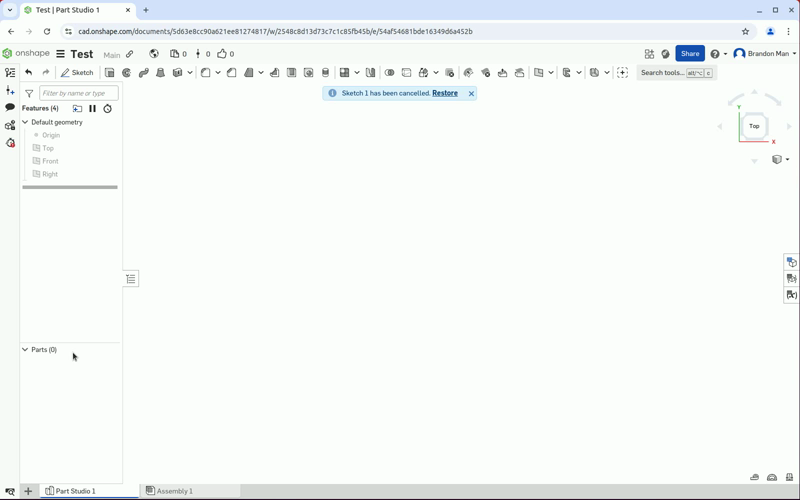
key(y)
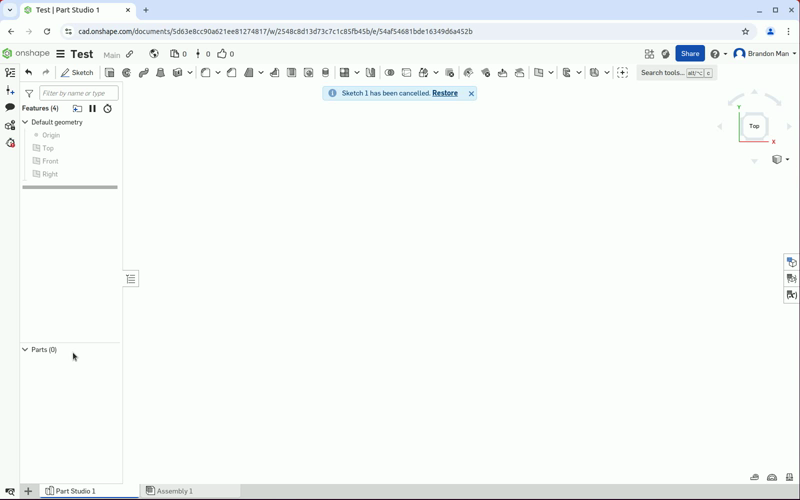
key(shift+p)
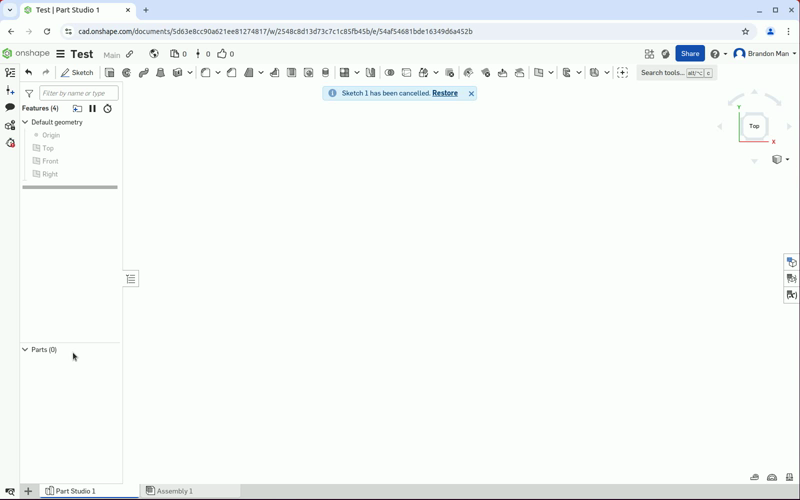
key(space)
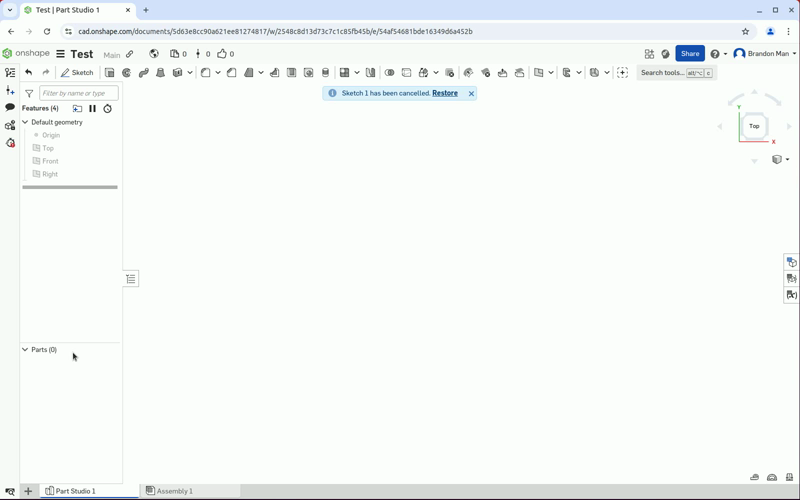
key_down(shift)
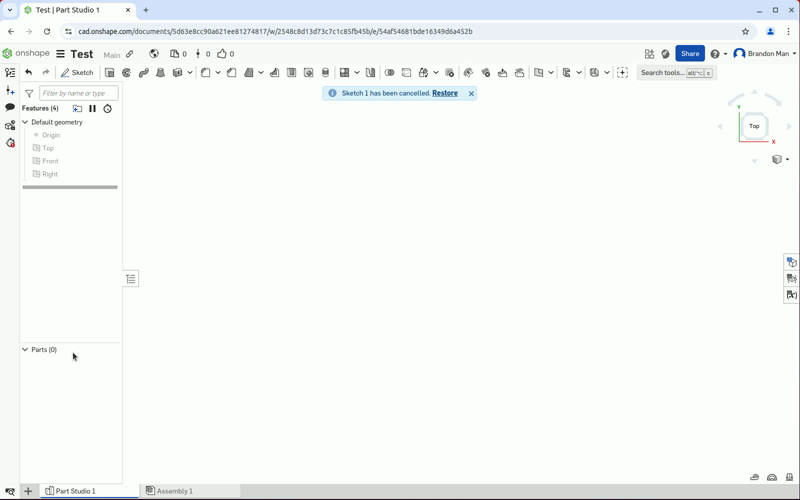
key(up)
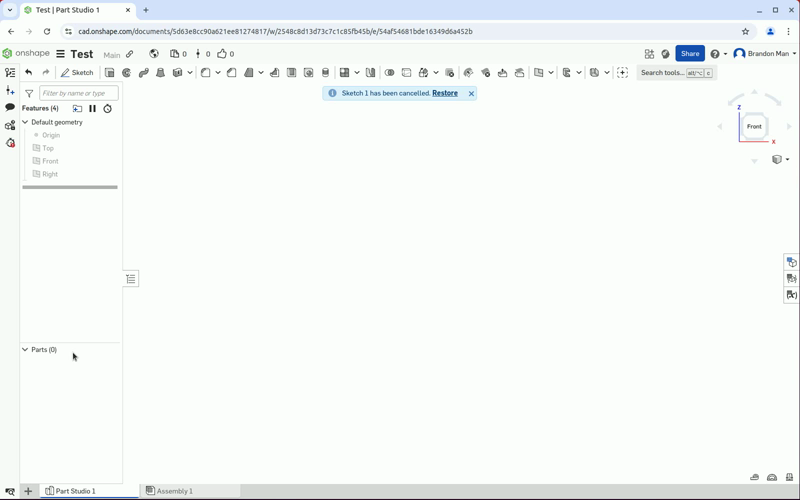
key_up(shift)
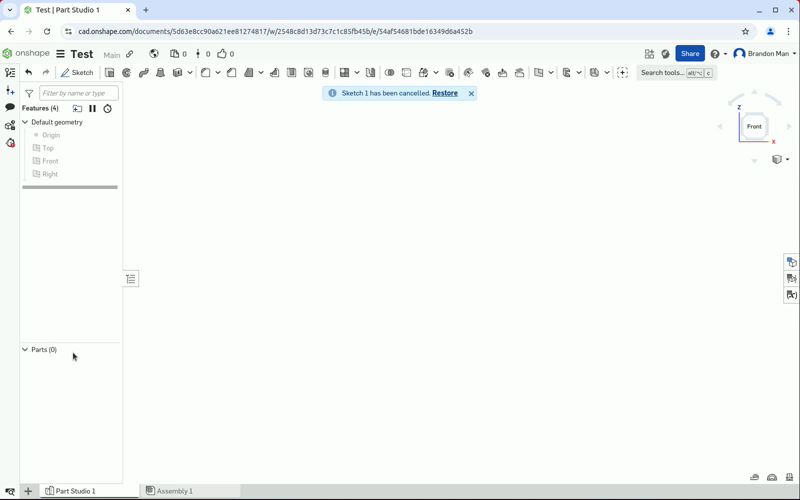
key(space)
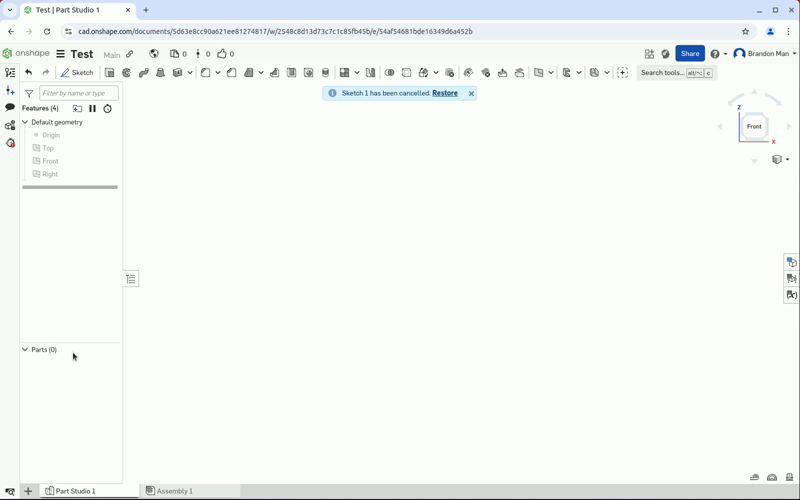
key_down(shift)
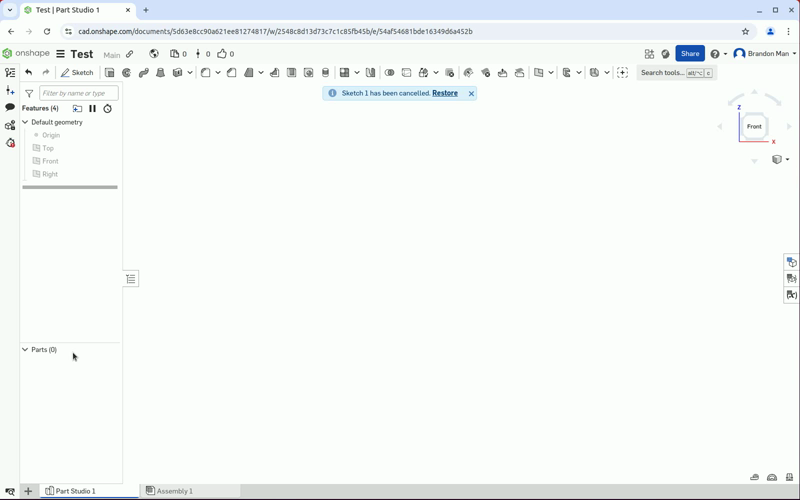
key(left)
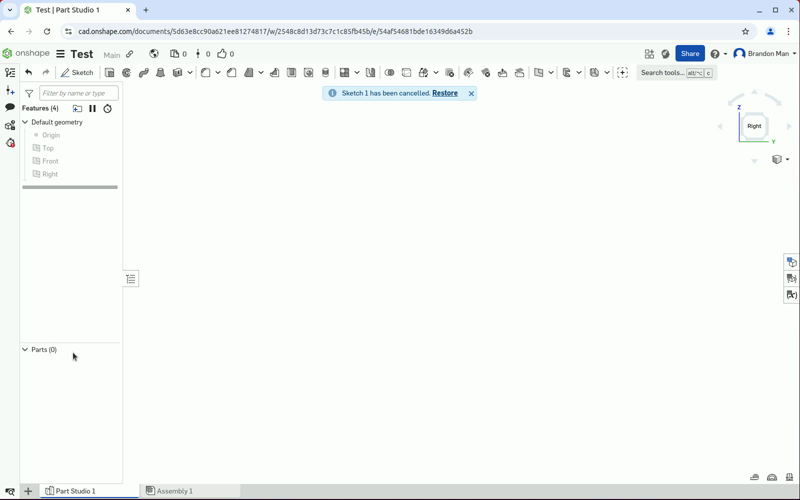
key_up(shift)
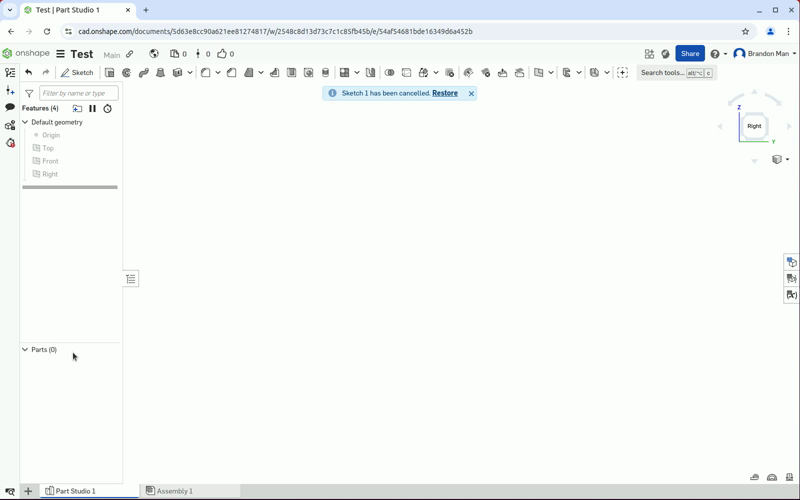
mouse_move(73, 352)
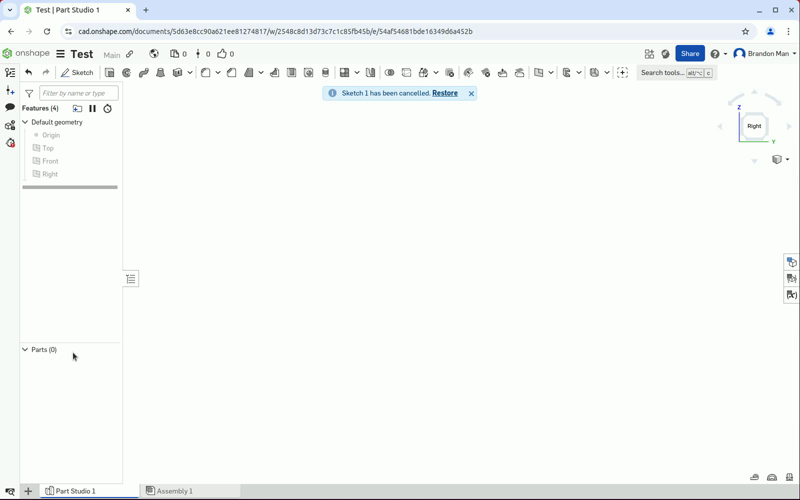
key(shift+y)
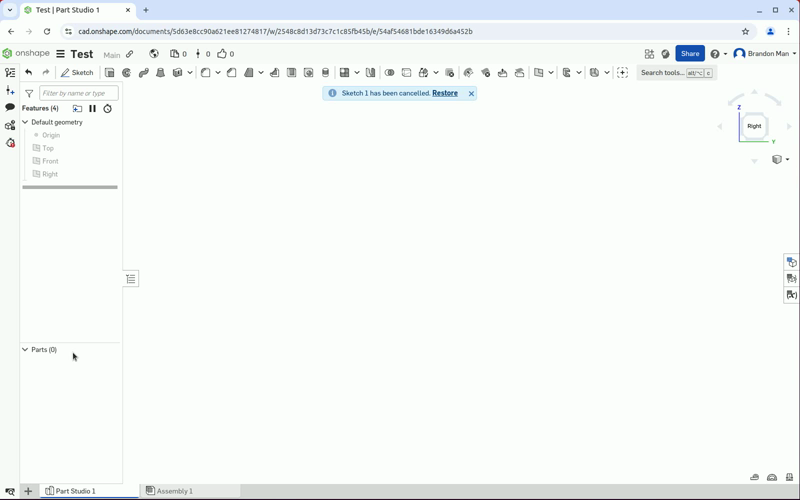
key(shift+s)
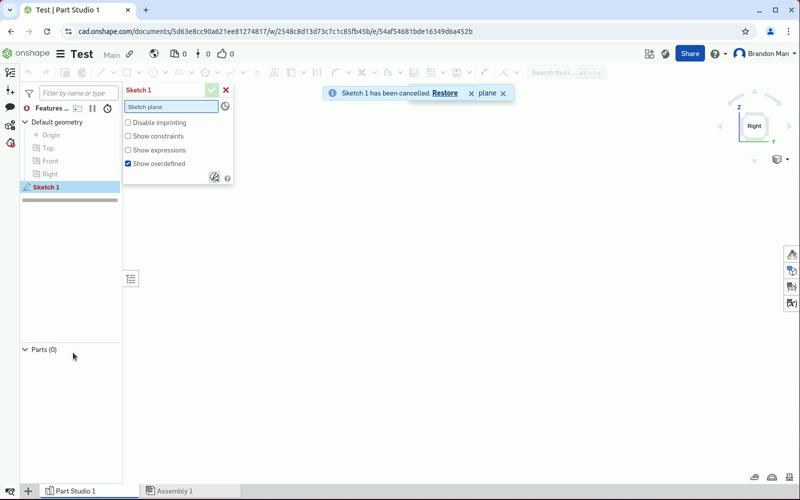
mouse_move(73, 176)
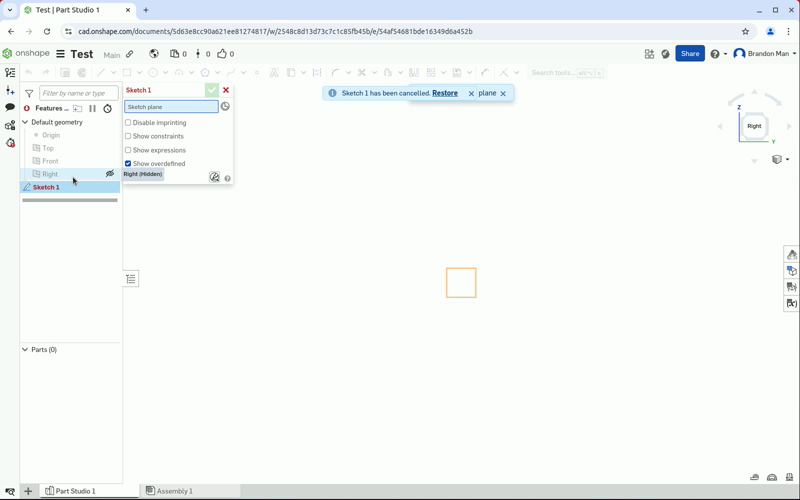
click(73, 176)
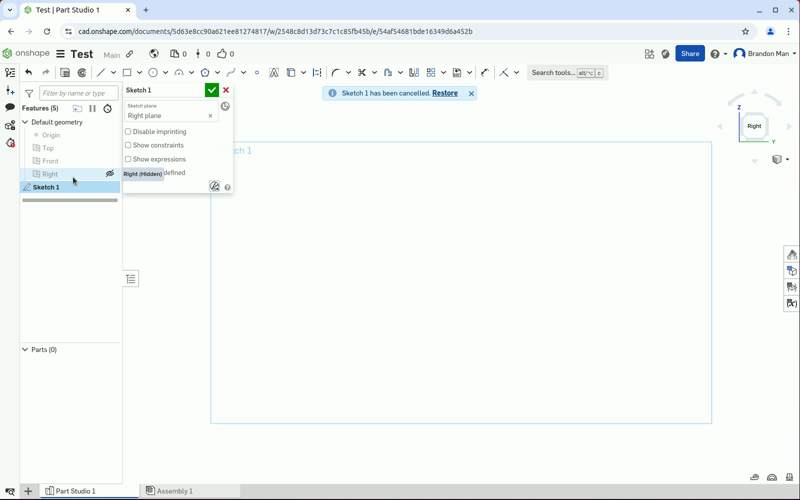
mouse_move(73, 352)
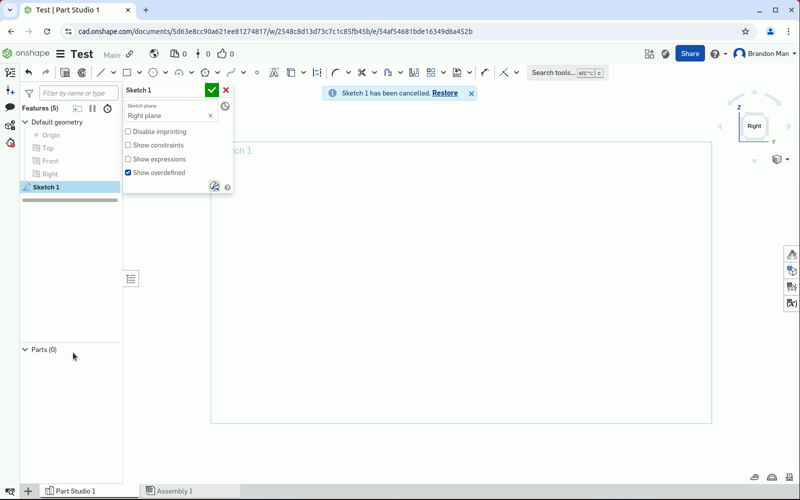
key(y)
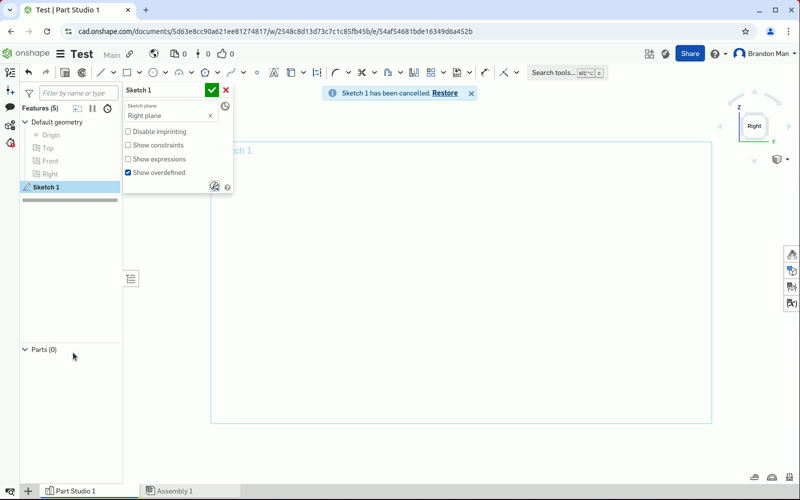
key(l)
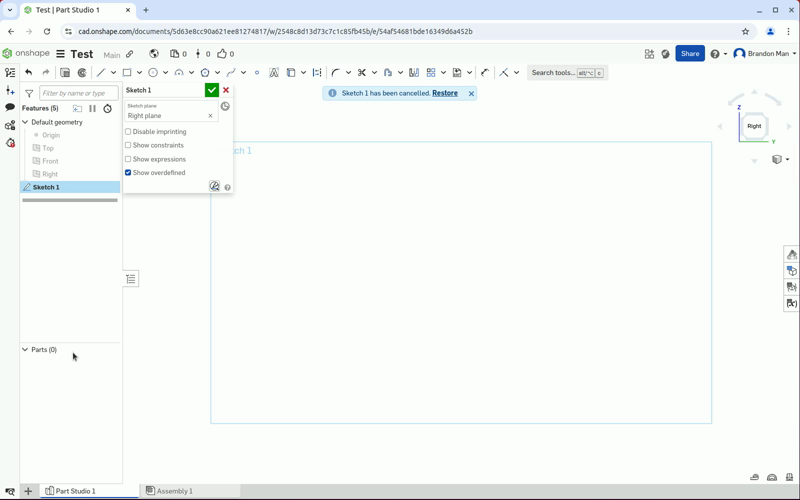
key_down(shift)
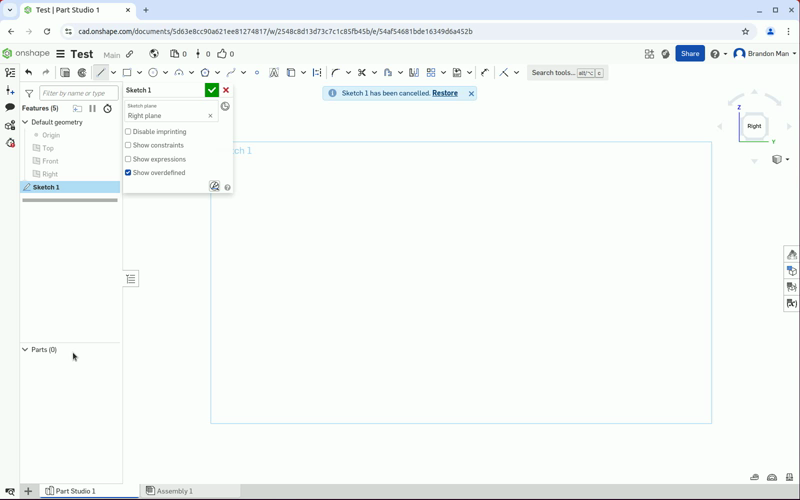
mouse_move(460, 282)
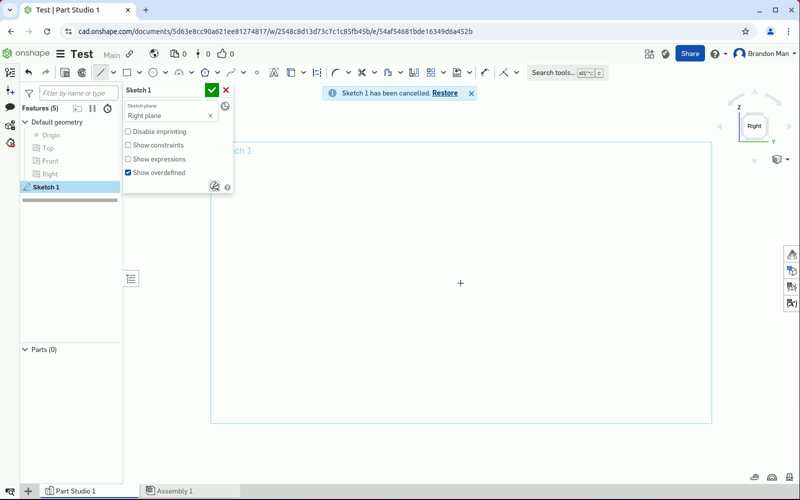
click(460, 282)
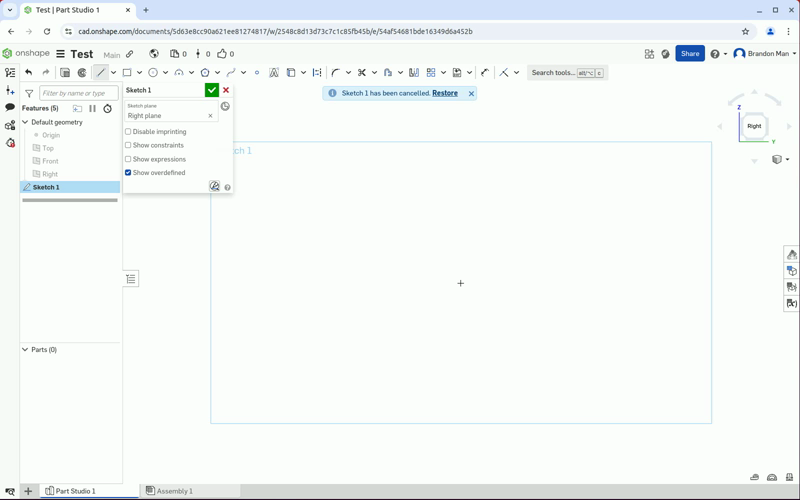
key_up(shift)
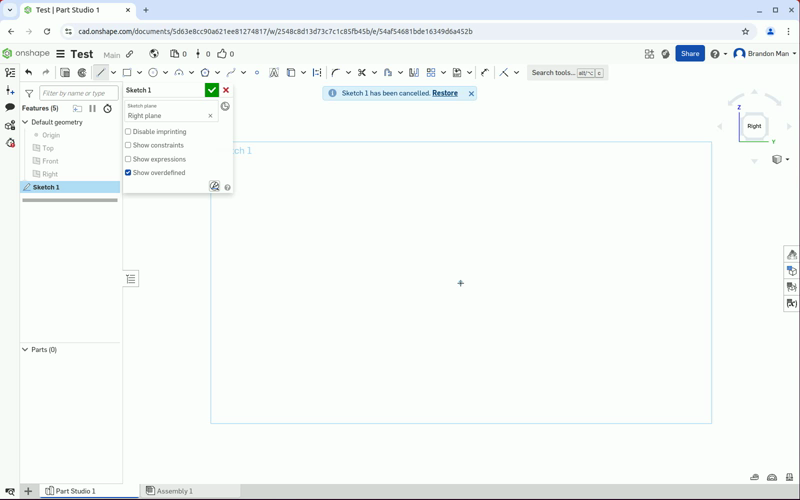
key_down(shift)
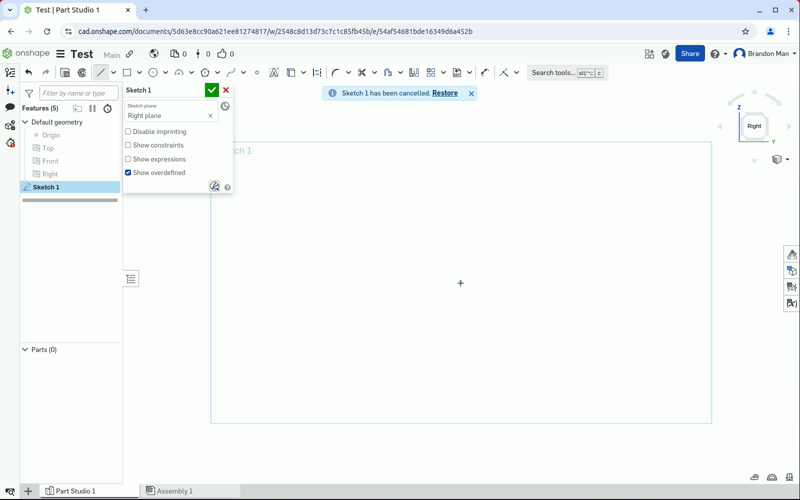
mouse_move(536, 282)
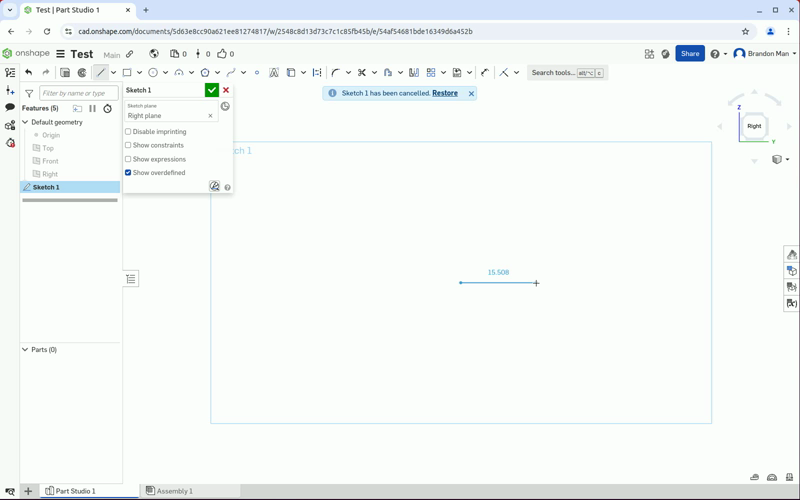
click(536, 282)
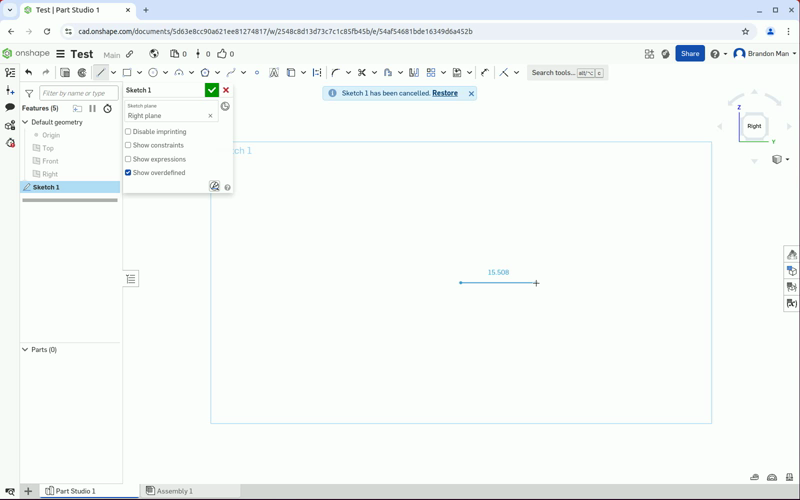
key_up(shift)
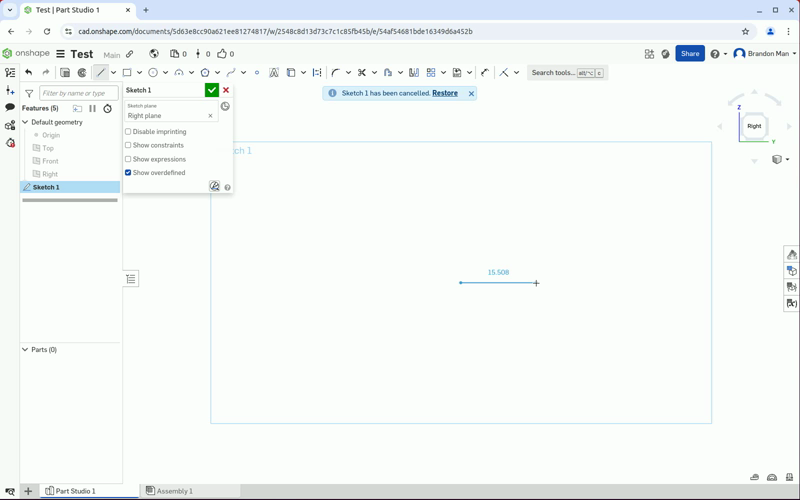
key_down(shift)
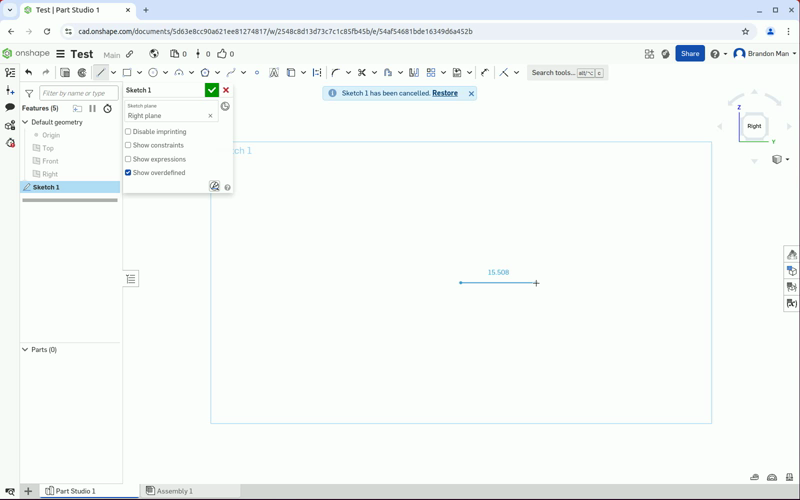
mouse_move(536, 207)
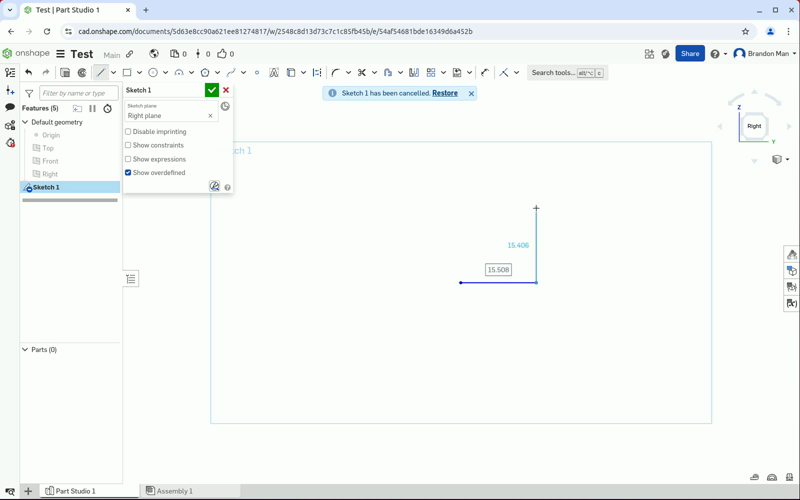
click(536, 207)
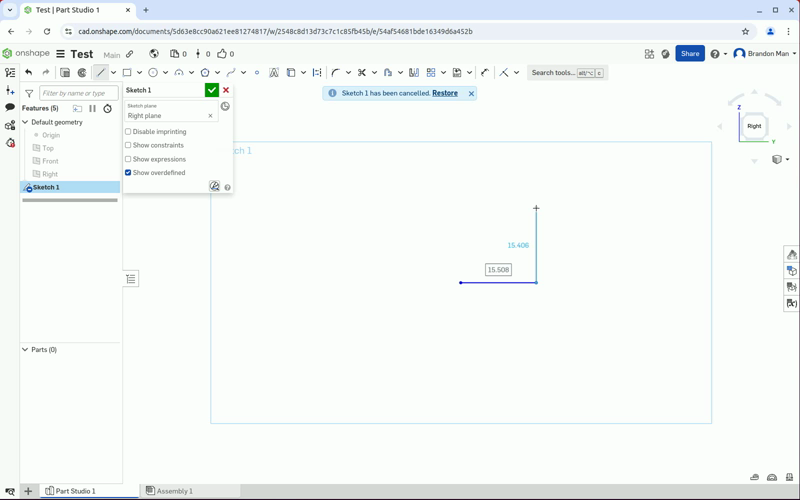
key_up(shift)
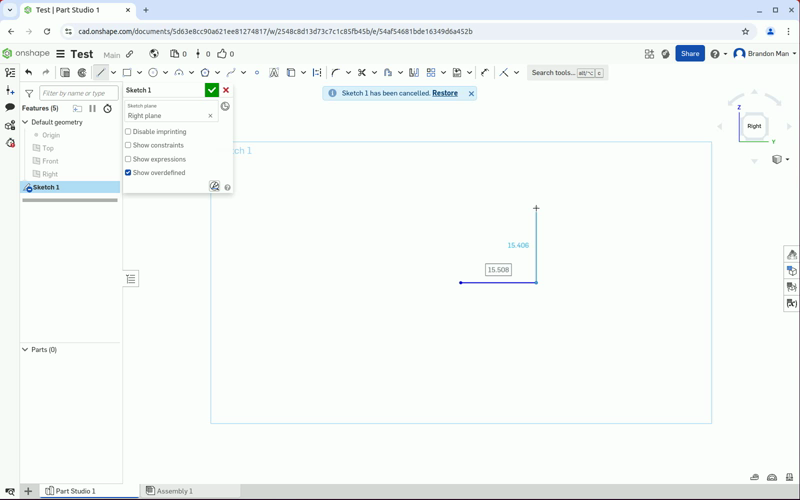
key_down(shift)
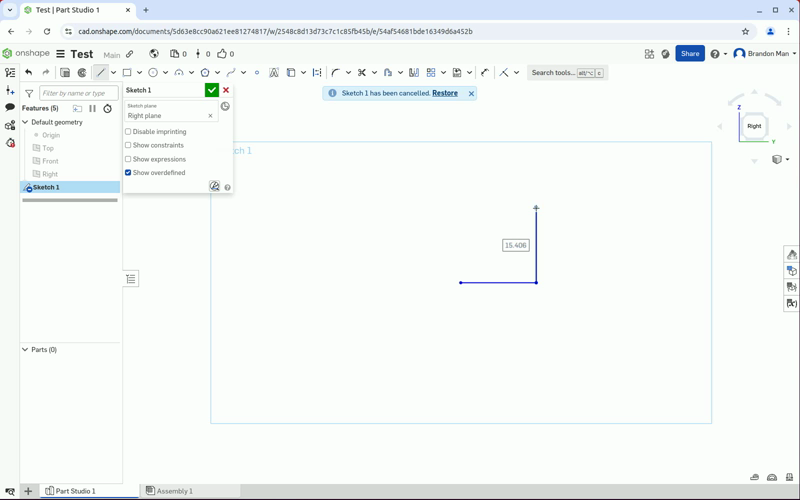
mouse_move(460, 207)
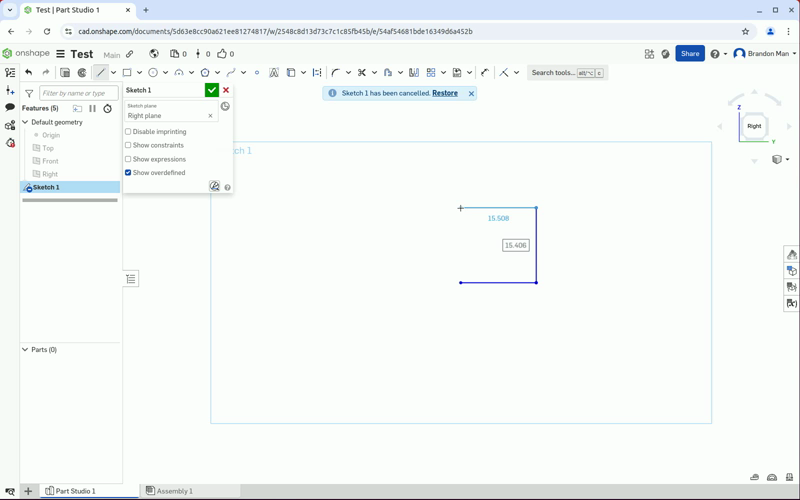
click(460, 207)
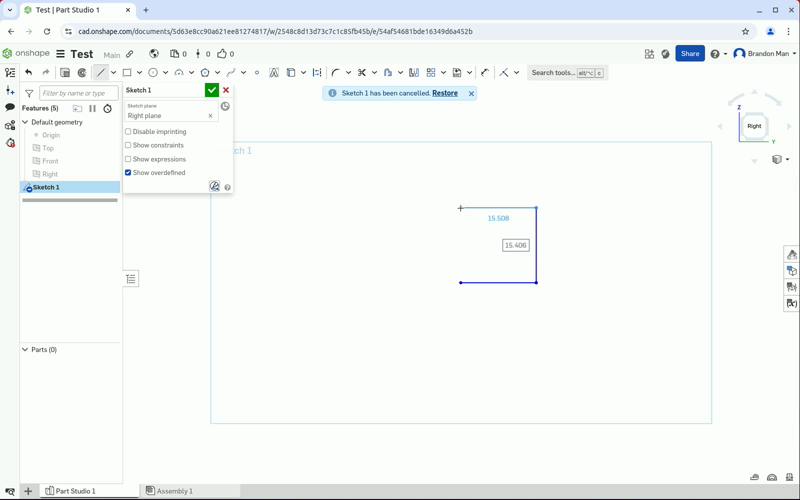
key_up(shift)
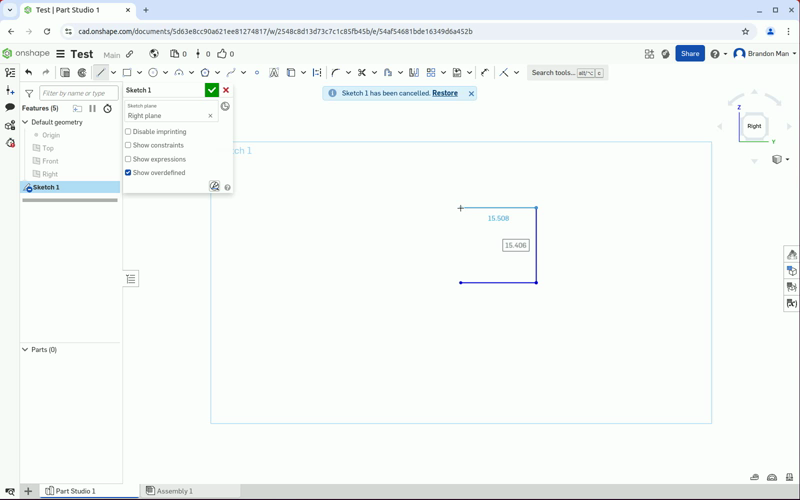
key_down(shift)
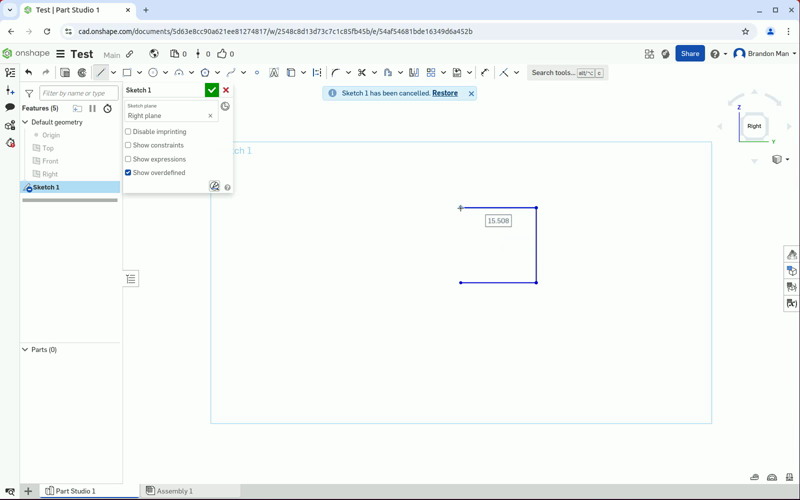
mouse_move(460, 282)
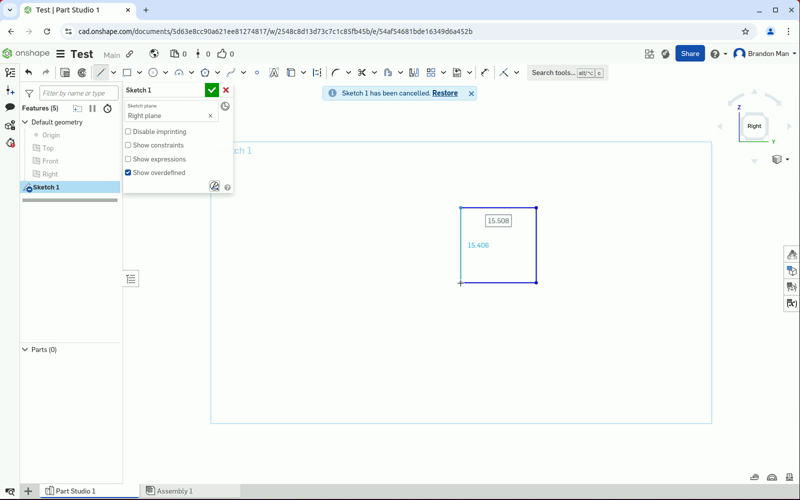
key_up(shift)
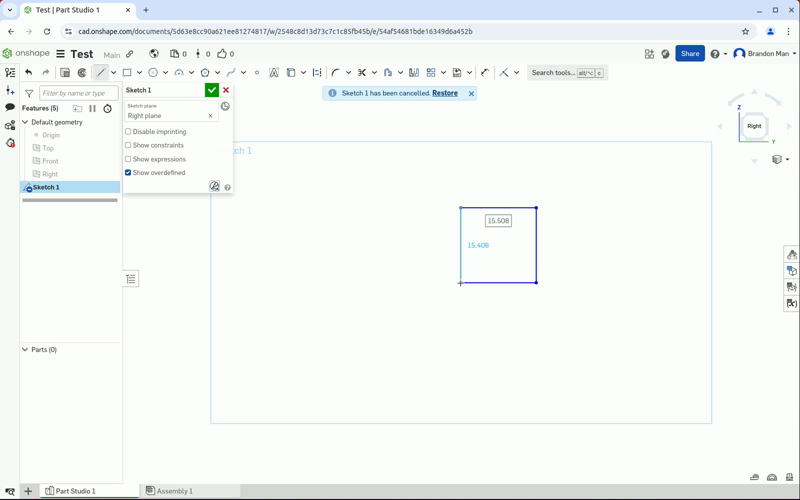
click(460, 282)
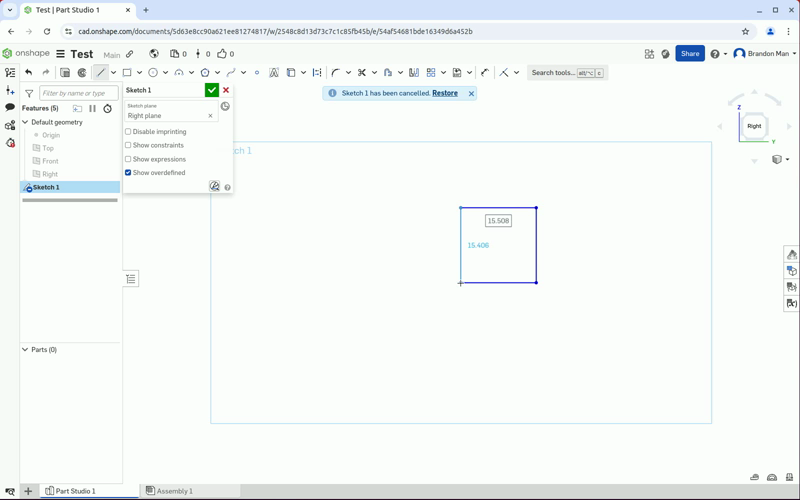
key(esc)
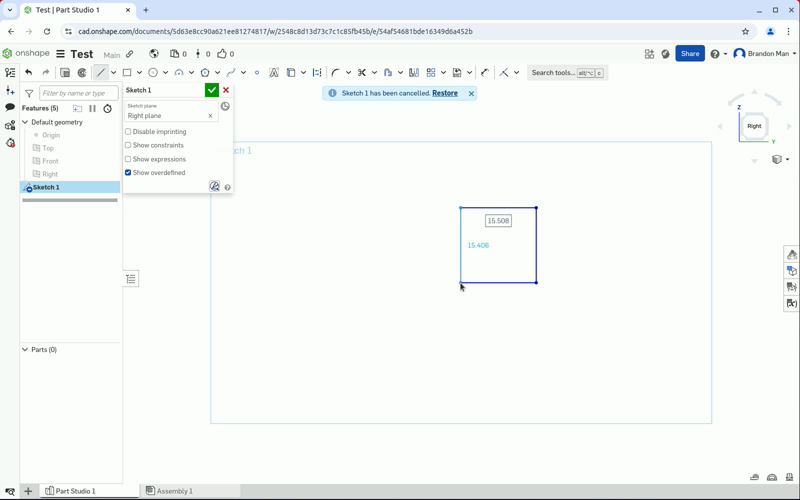
mouse_move(486, 262)
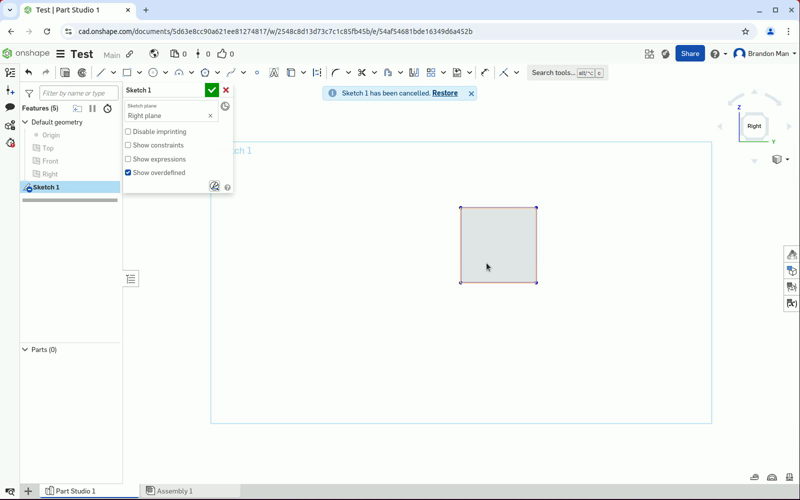
click(486, 262)
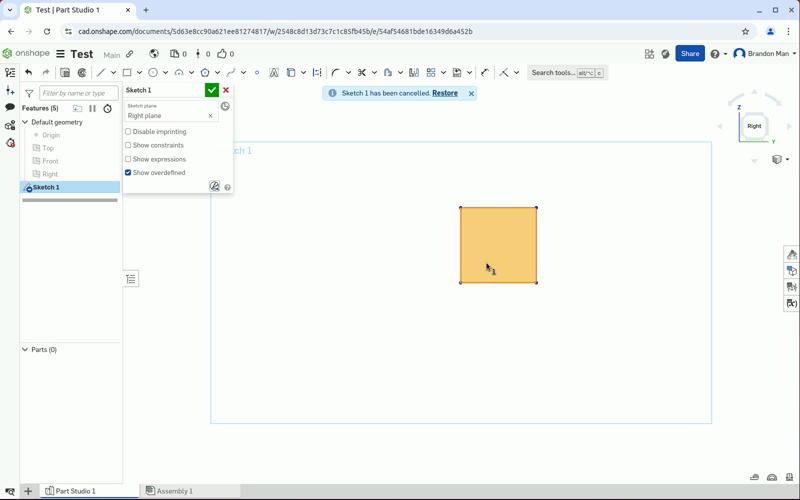
mouse_move(73, 352)
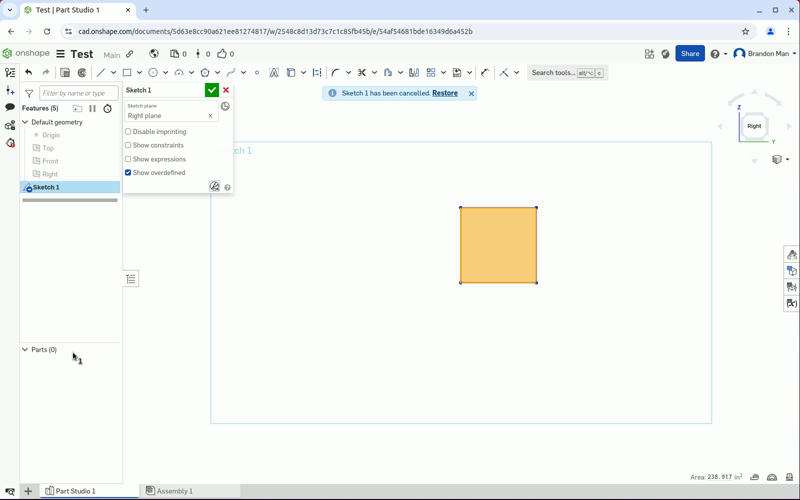
key(shift+y)
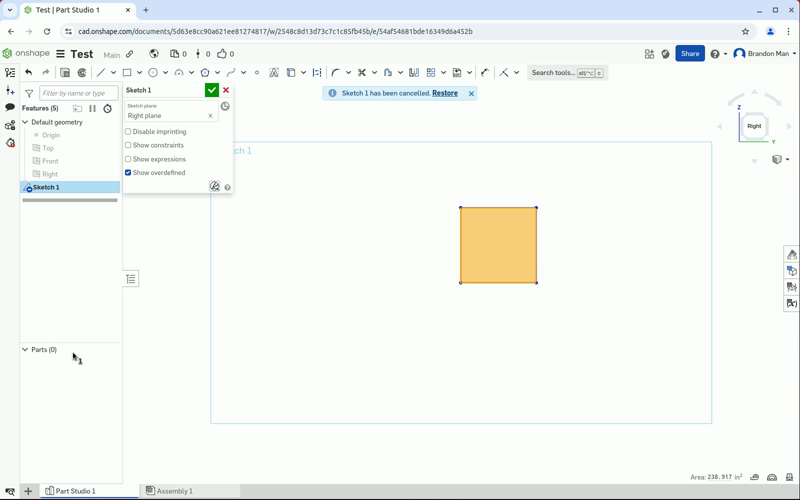
key(shift+e)
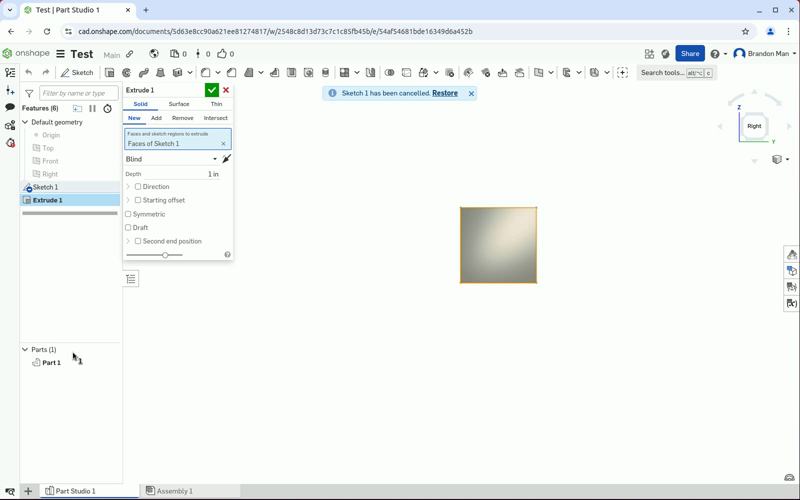
mouse_move(143, 106)
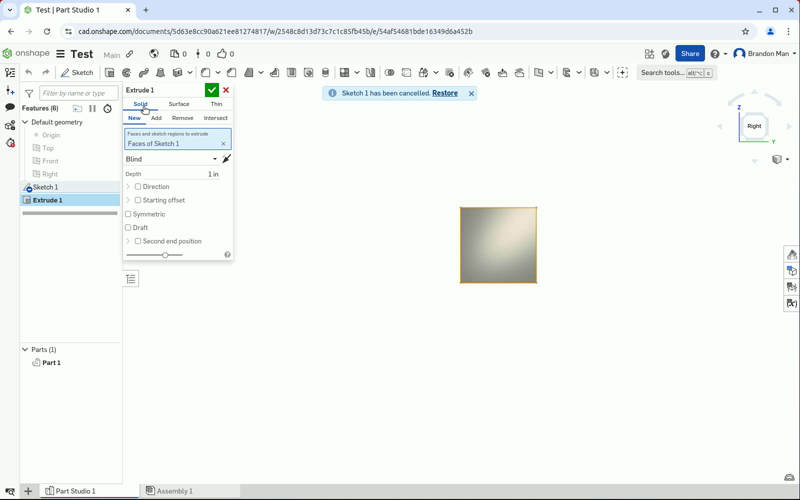
click(143, 106)
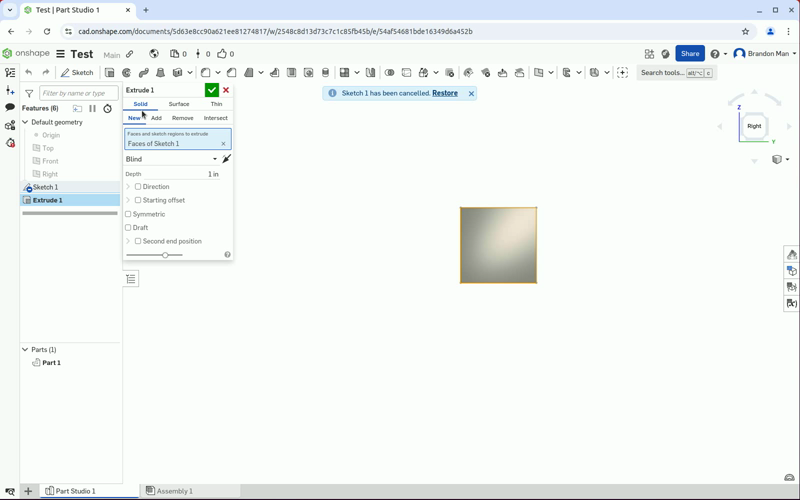
mouse_move(137, 120)
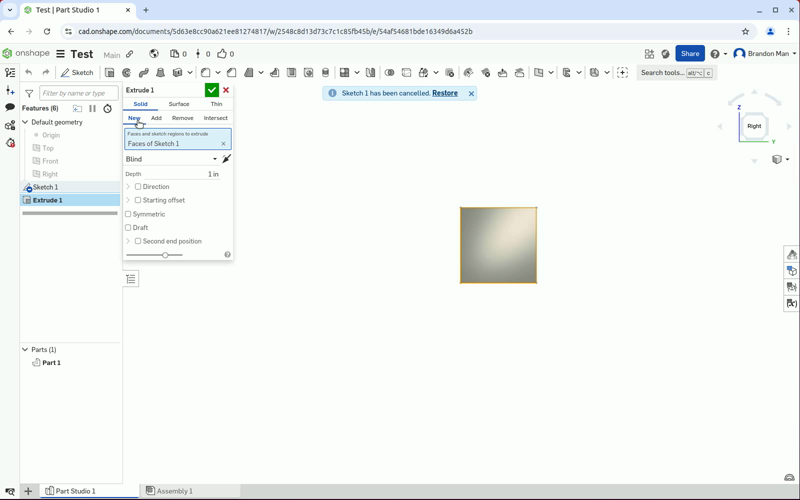
click(137, 120)
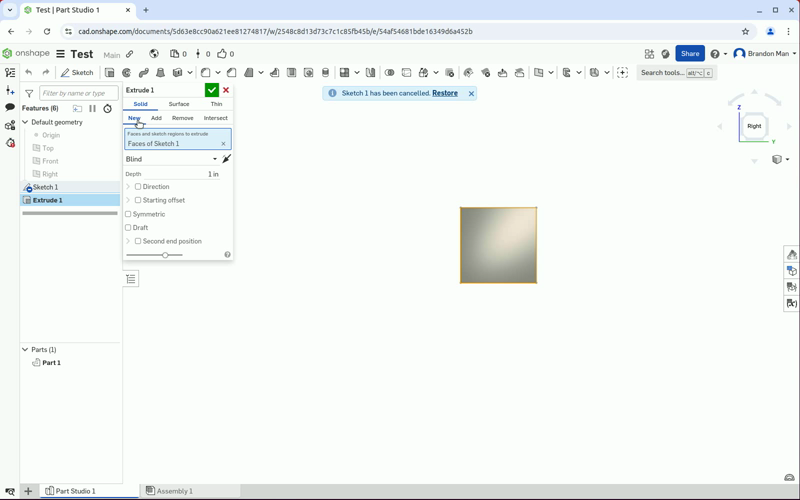
key(tab, 4)
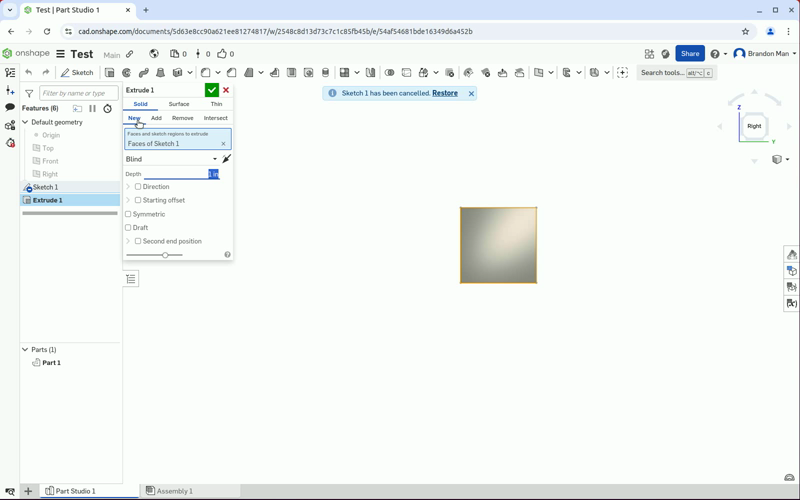
text(-23.108)
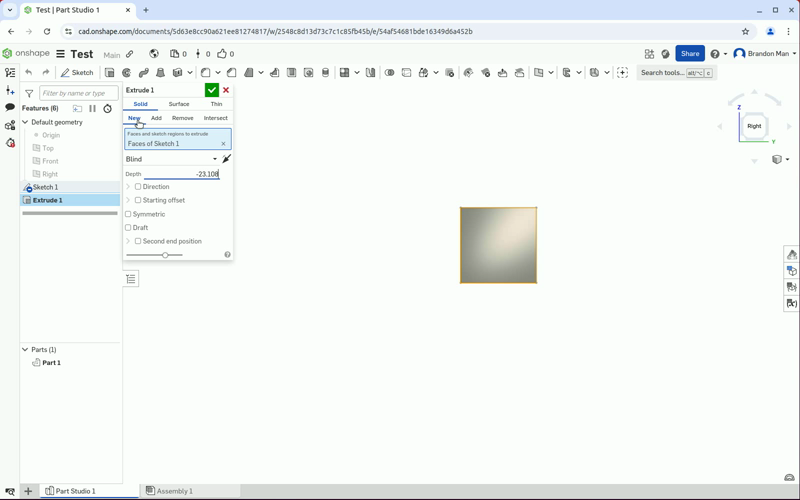
key(enter)
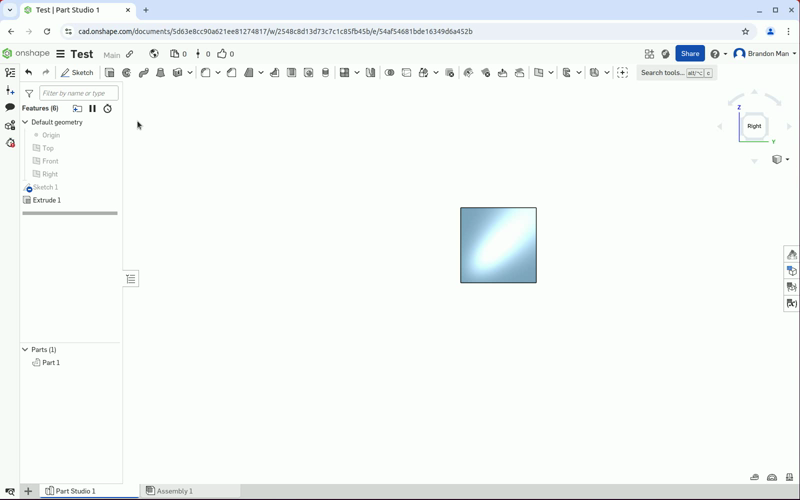
key(shift+h)
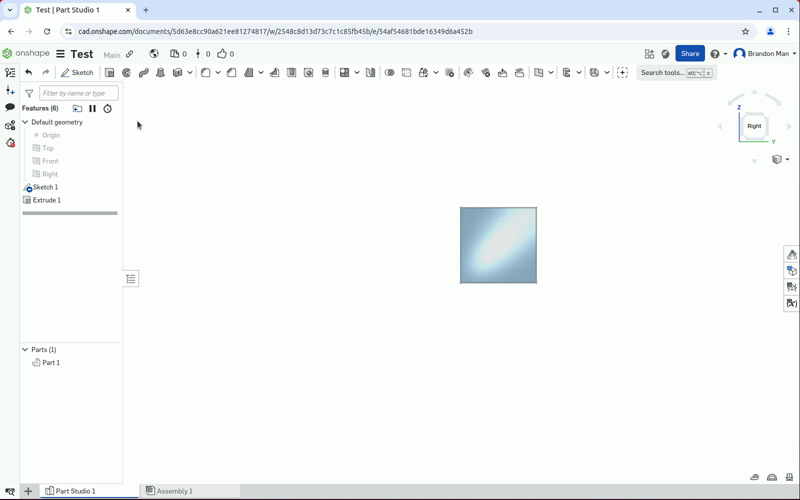
key(shift+h)
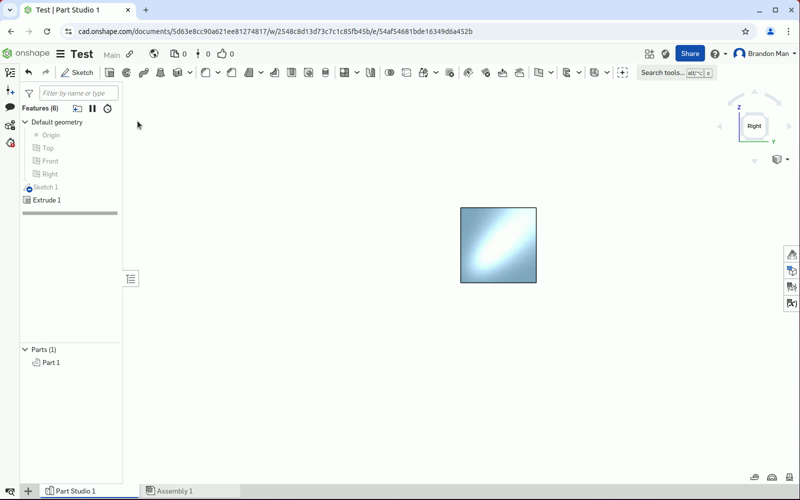
mouse_move(73, 189)
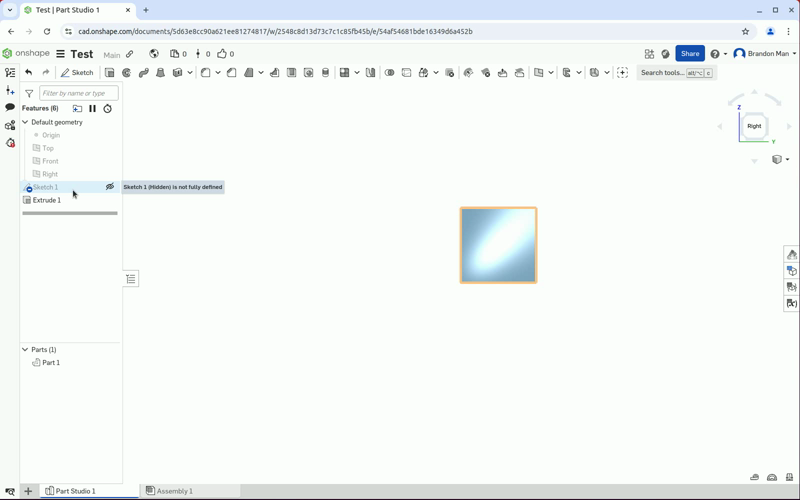
click(73, 189)
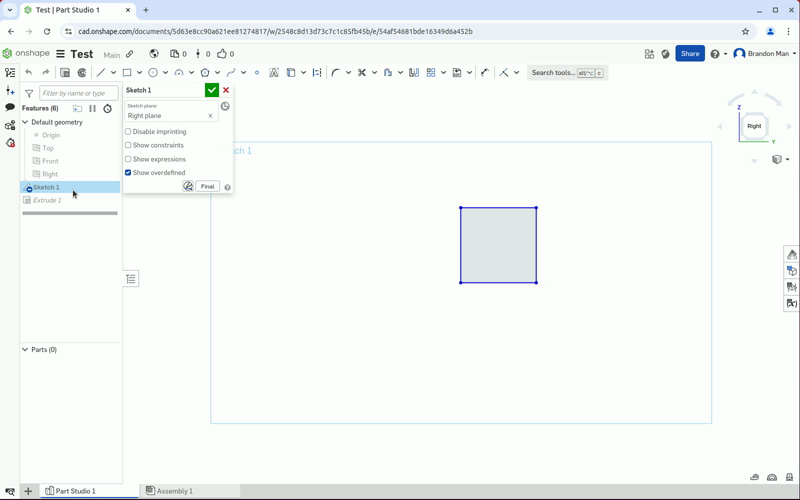
mouse_move(229, 92)
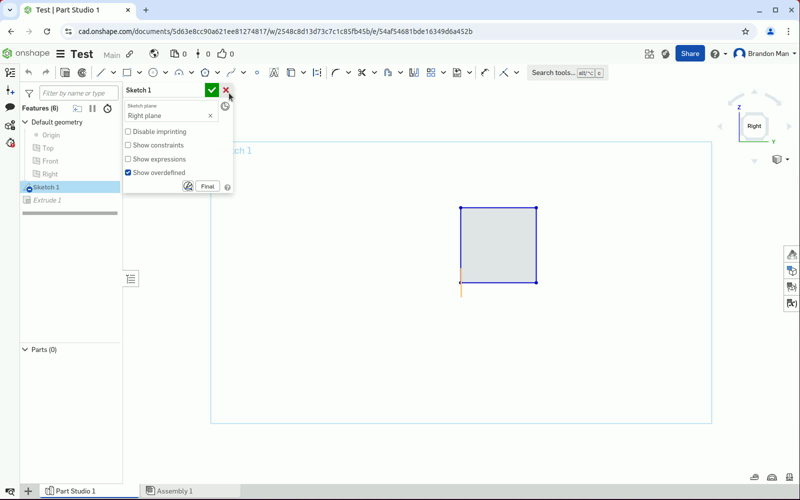
click(229, 92)
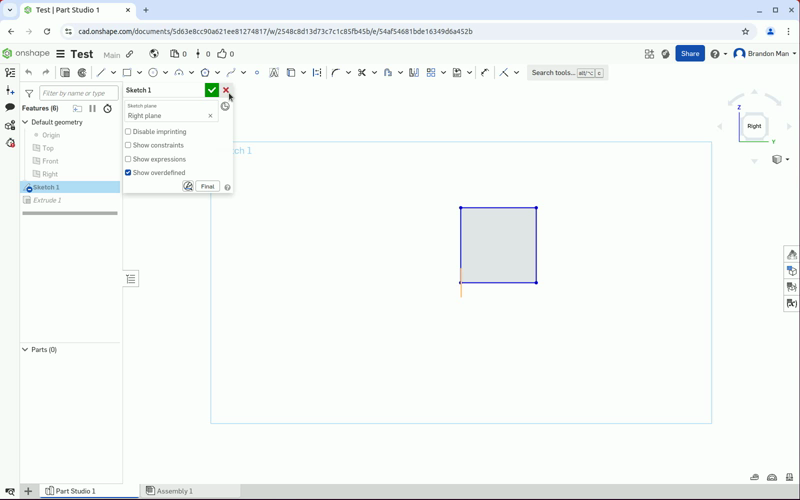
key(shift+s)
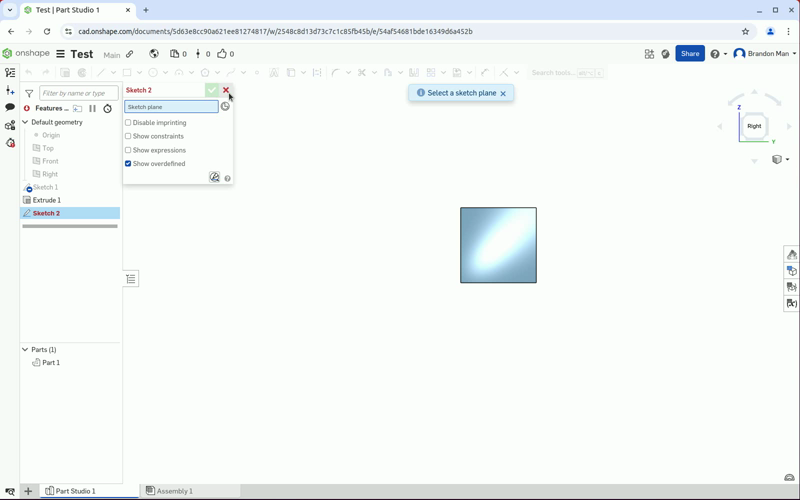
mouse_move(73, 176)
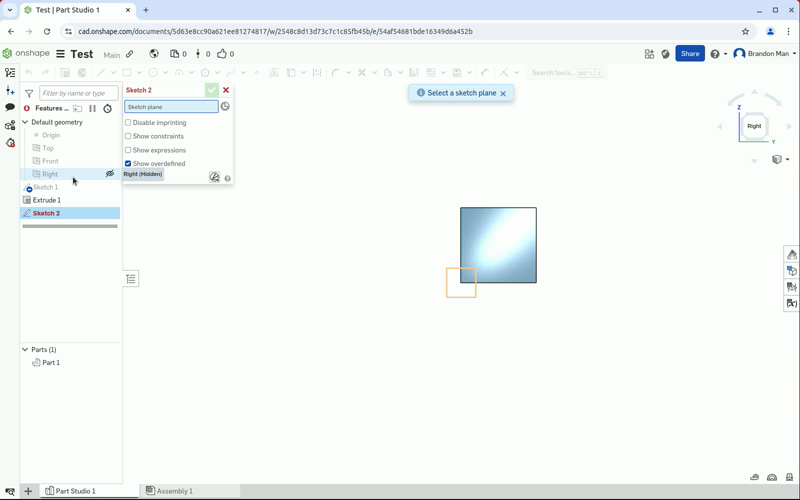
click(73, 176)
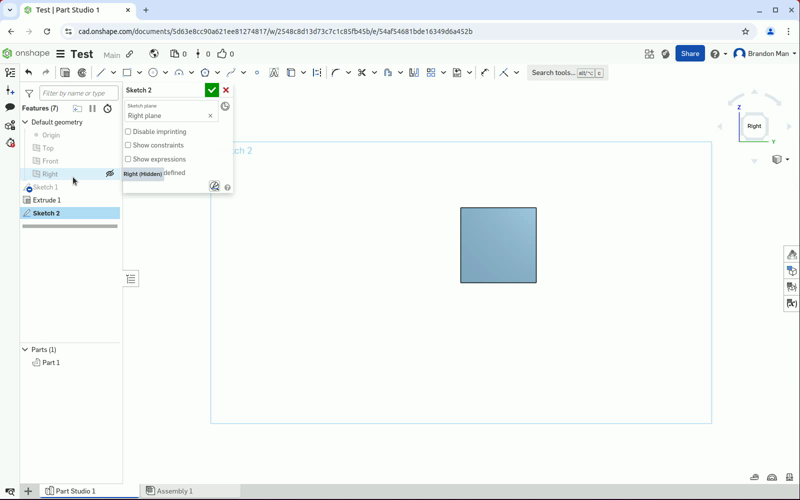
mouse_move(73, 352)
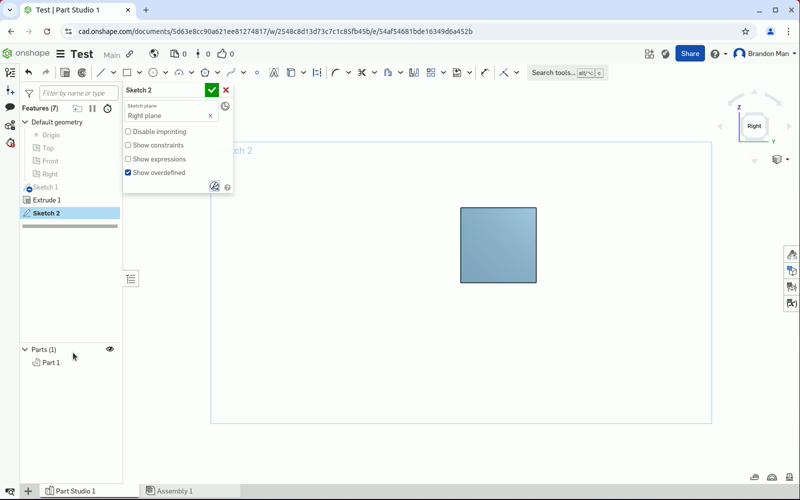
key(y)
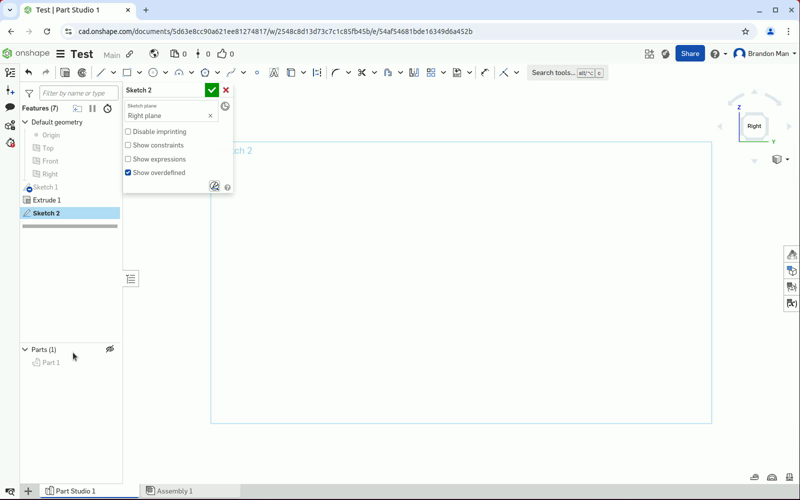
key(l)
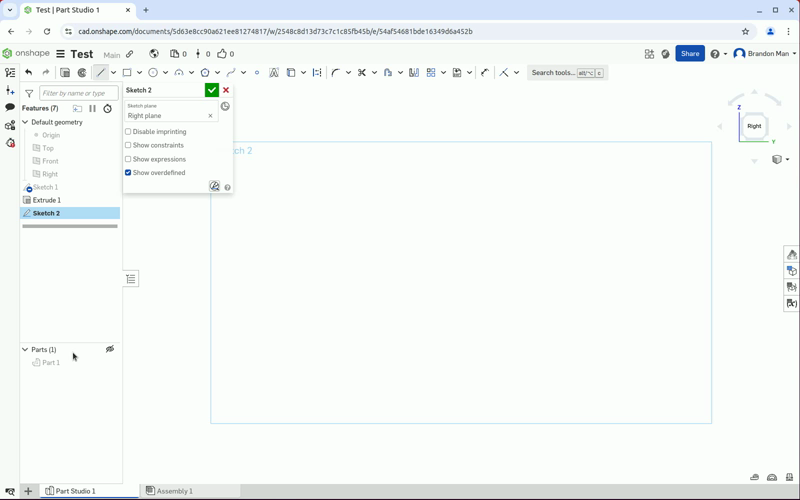
key_down(shift)
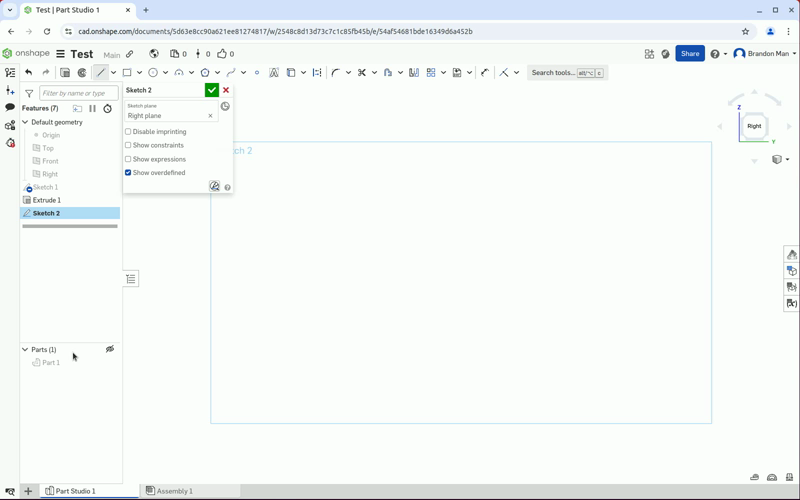
mouse_move(460, 282)
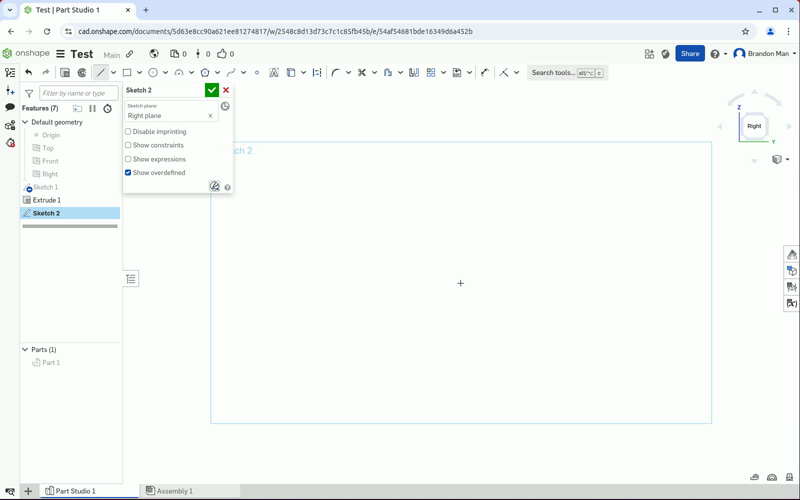
click(460, 282)
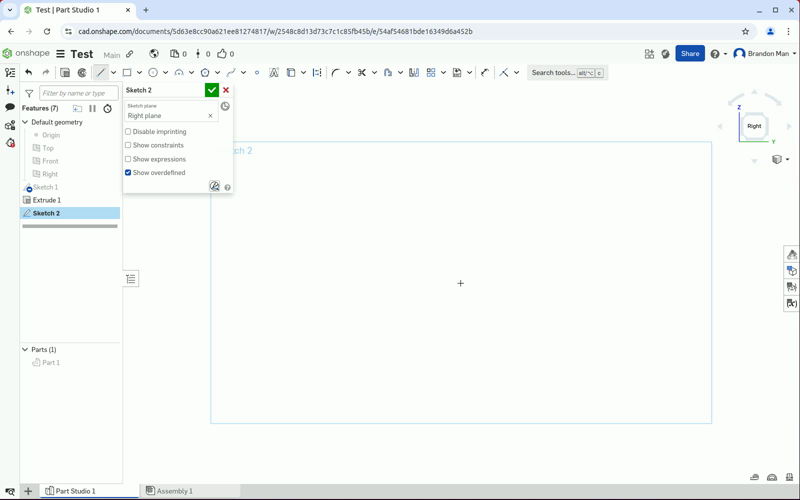
key_up(shift)
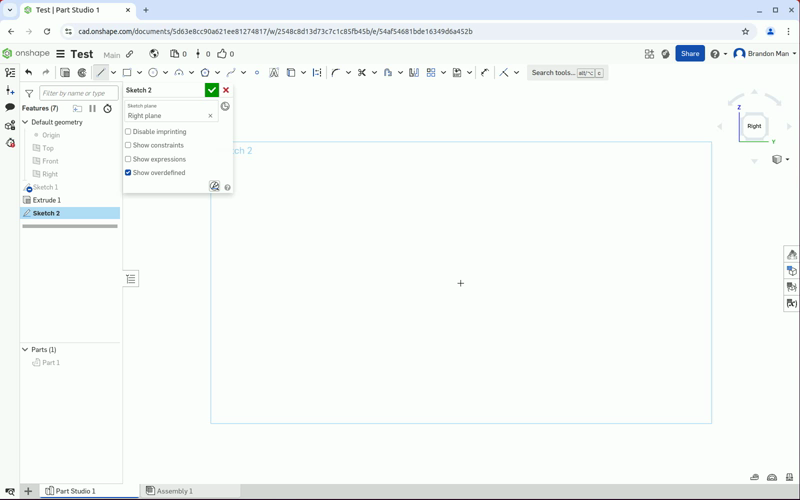
key_down(shift)
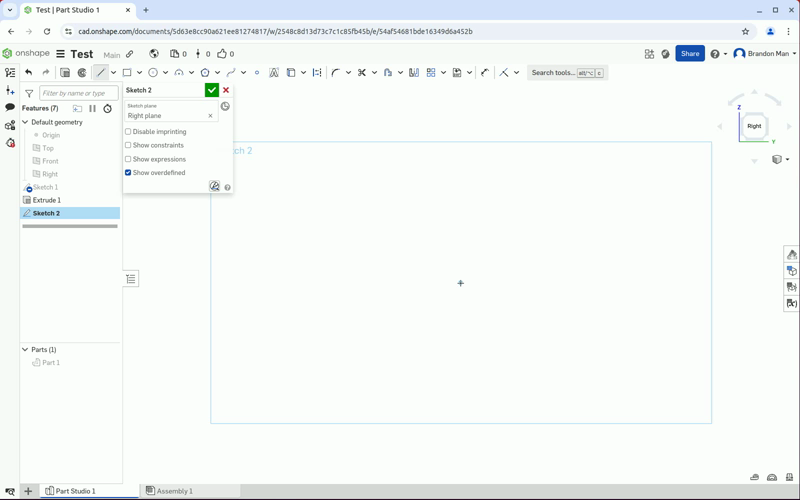
mouse_move(536, 207)
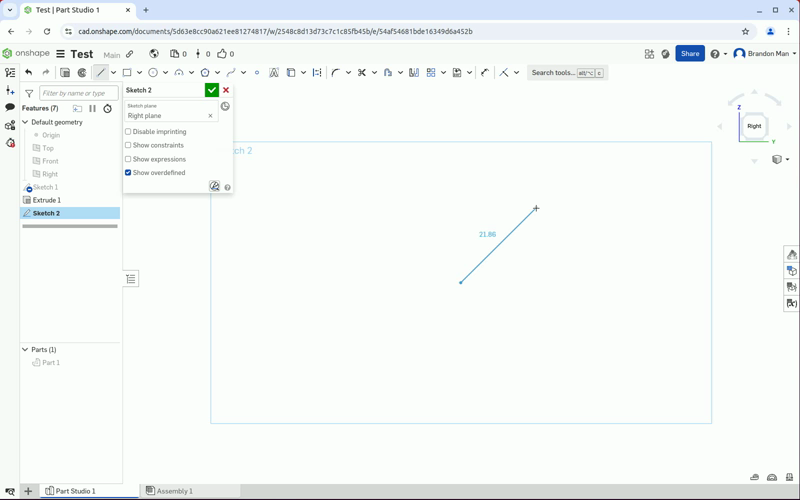
click(536, 207)
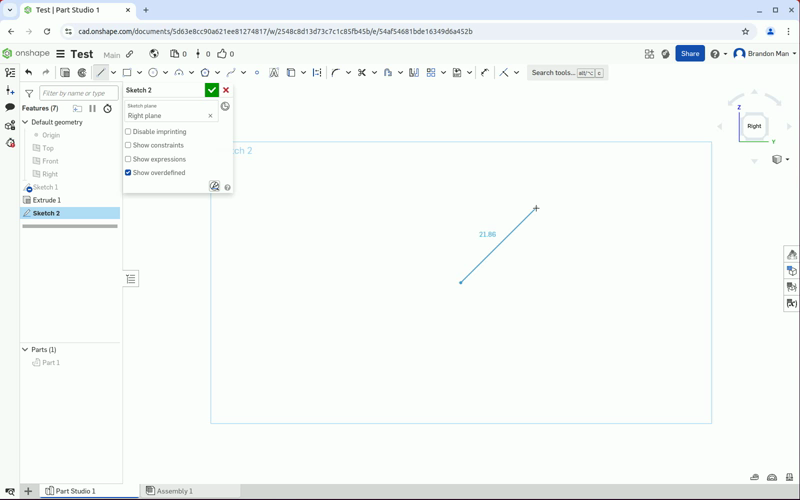
key_up(shift)
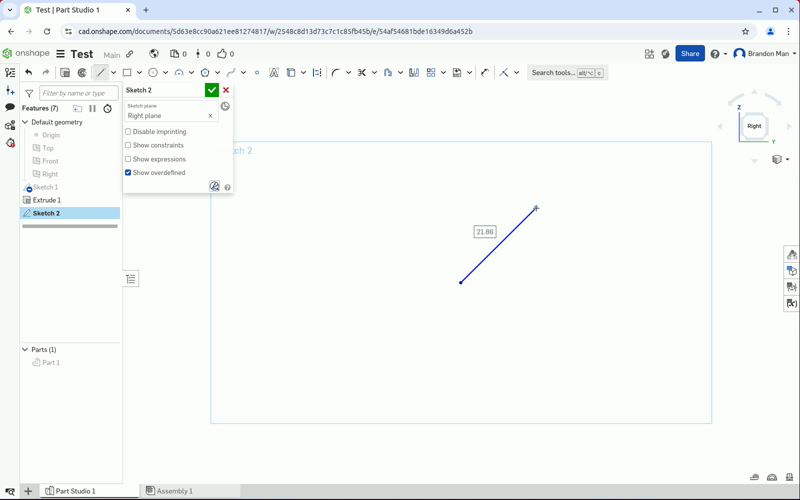
key_down(shift)
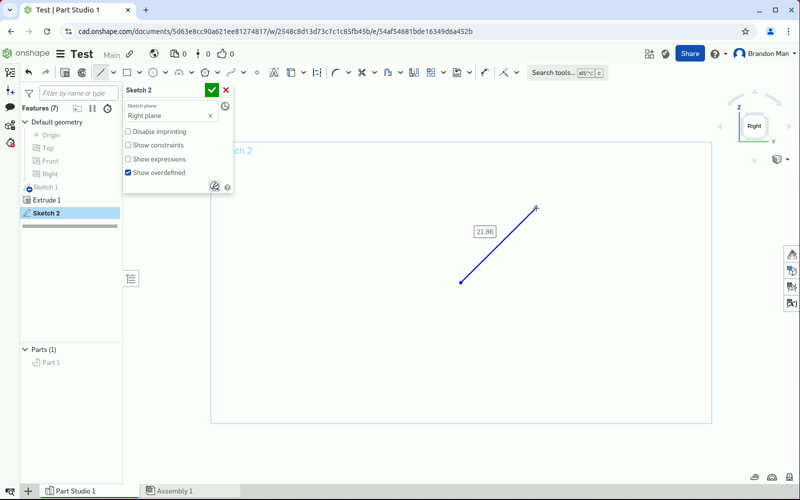
mouse_move(460, 207)
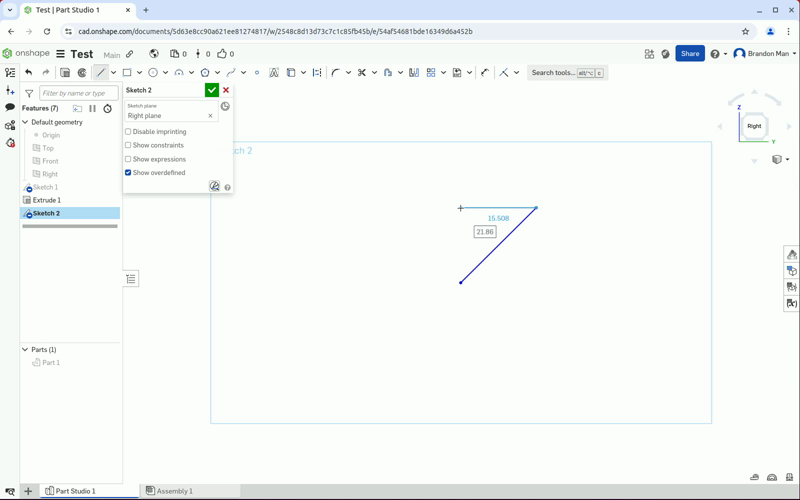
click(460, 207)
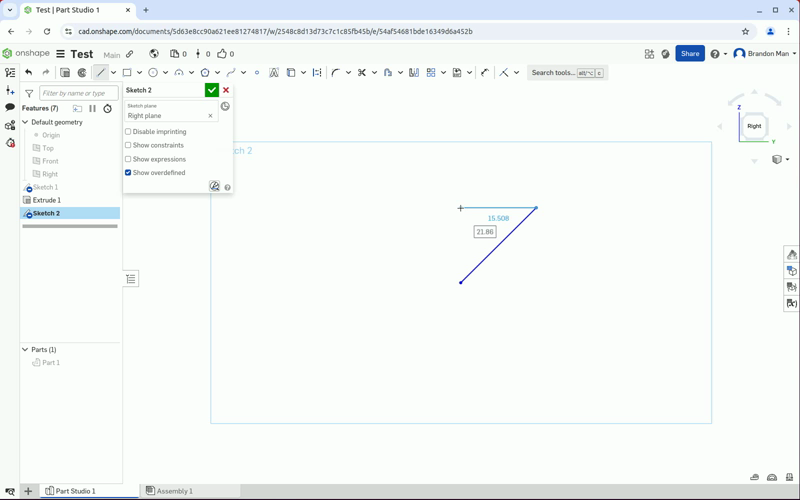
key_up(shift)
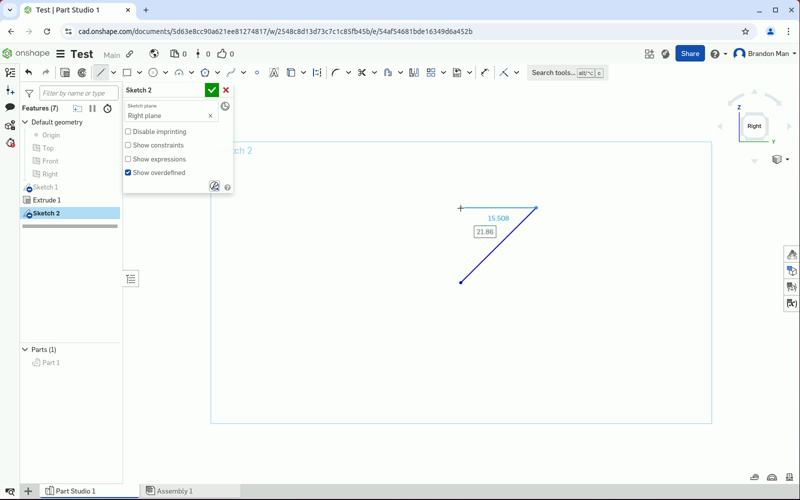
key_down(shift)
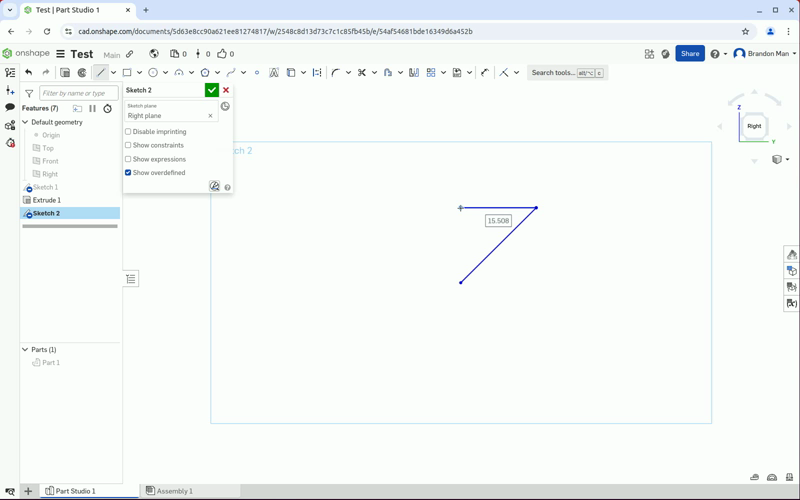
mouse_move(460, 282)
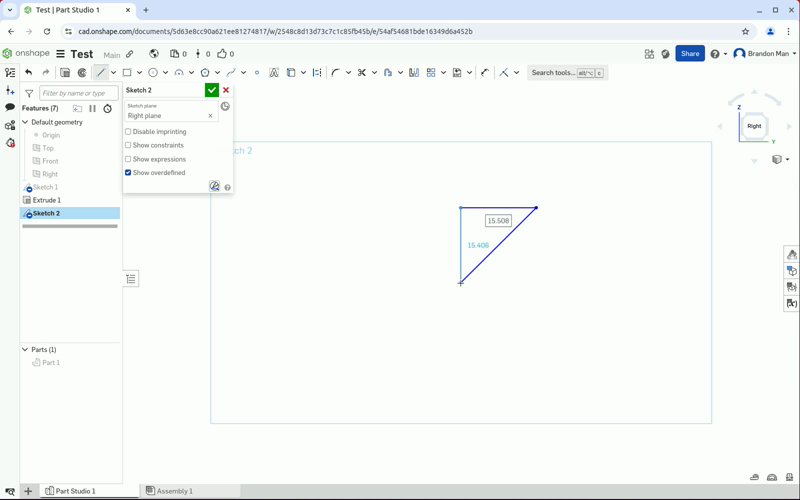
key_up(shift)
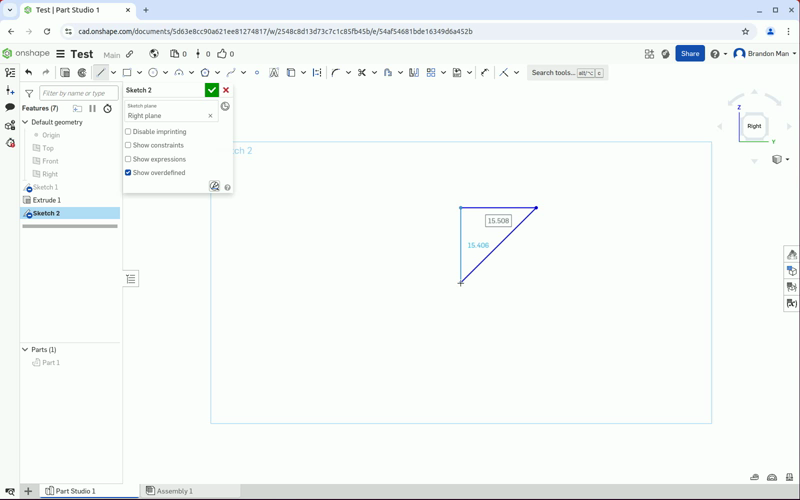
click(460, 282)
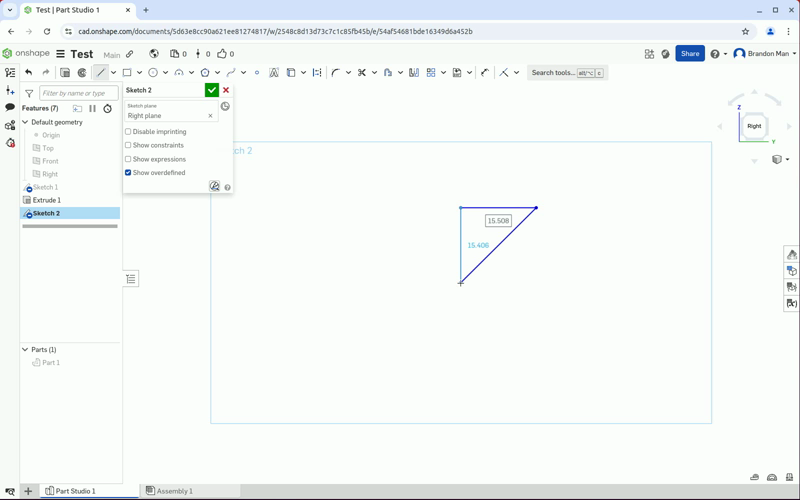
key(esc)
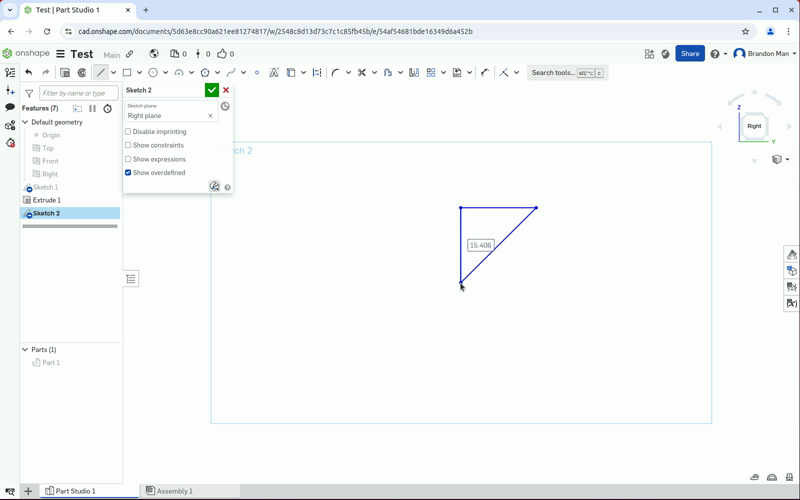
mouse_move(472, 267)
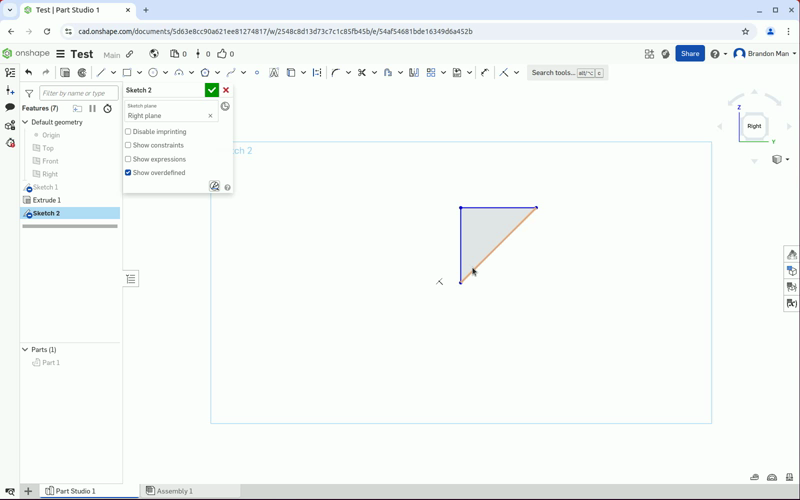
click(472, 267)
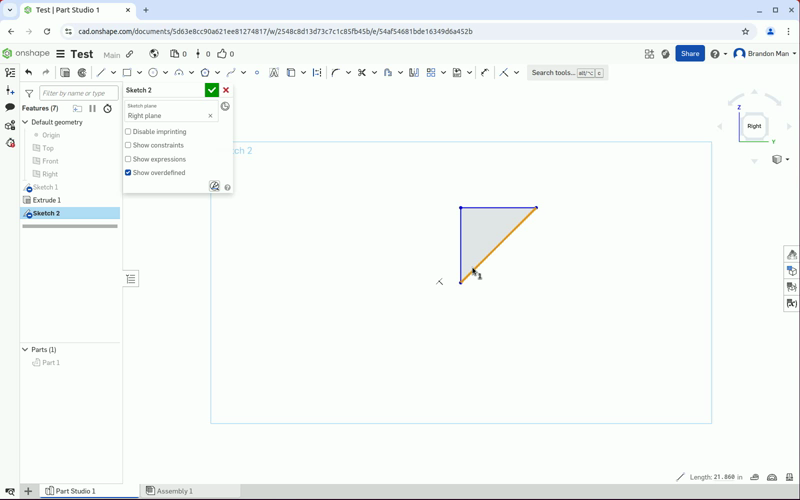
mouse_move(73, 352)
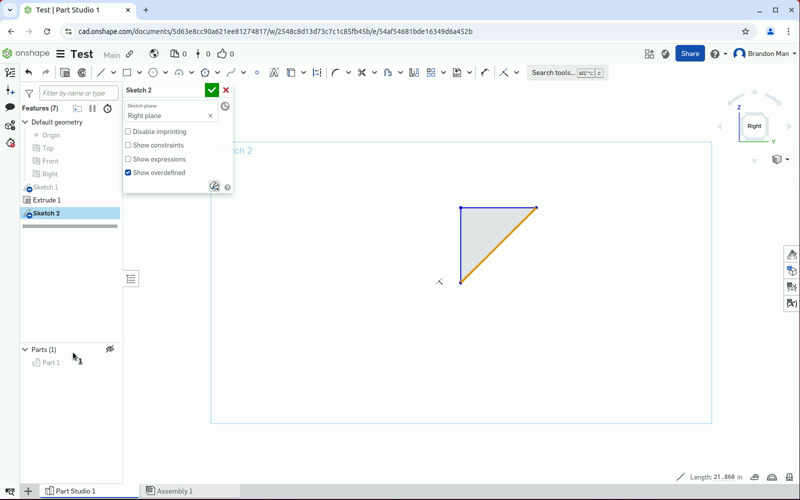
key(shift+y)
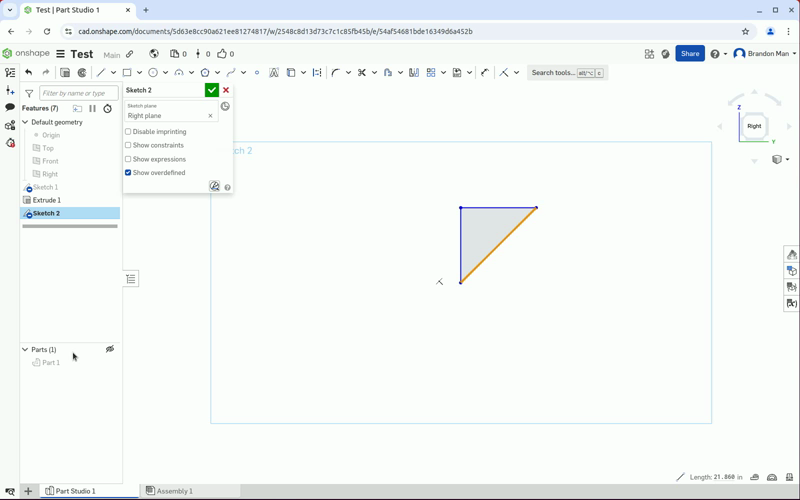
key(shift+e)
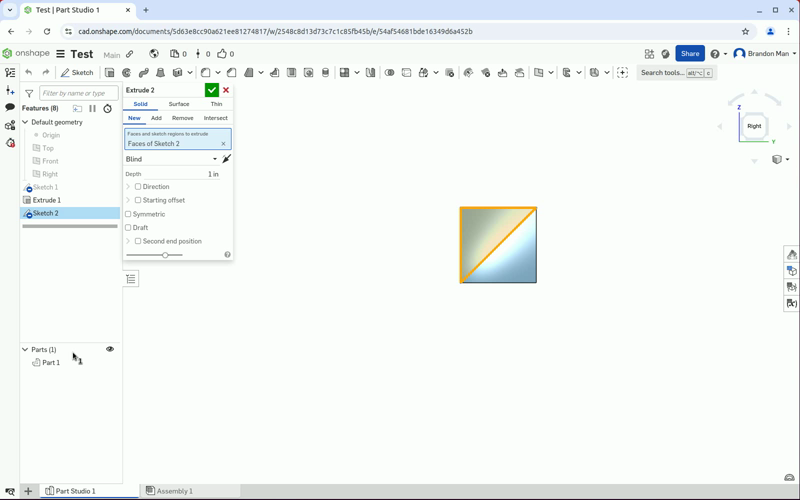
mouse_move(143, 106)
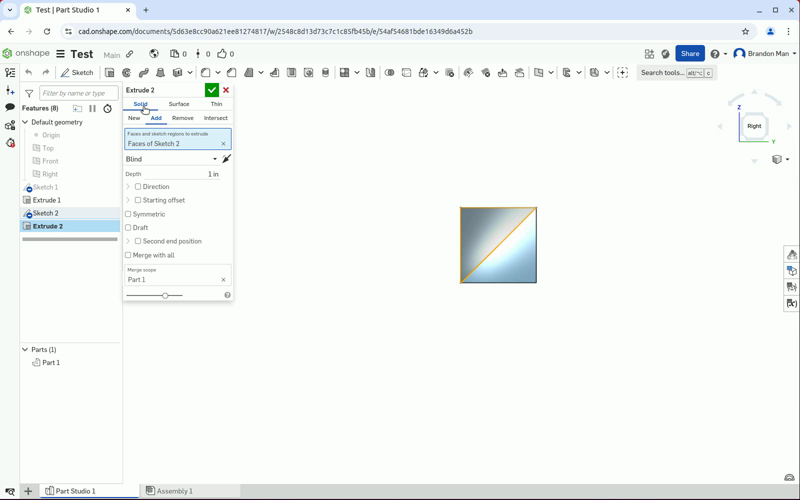
click(143, 106)
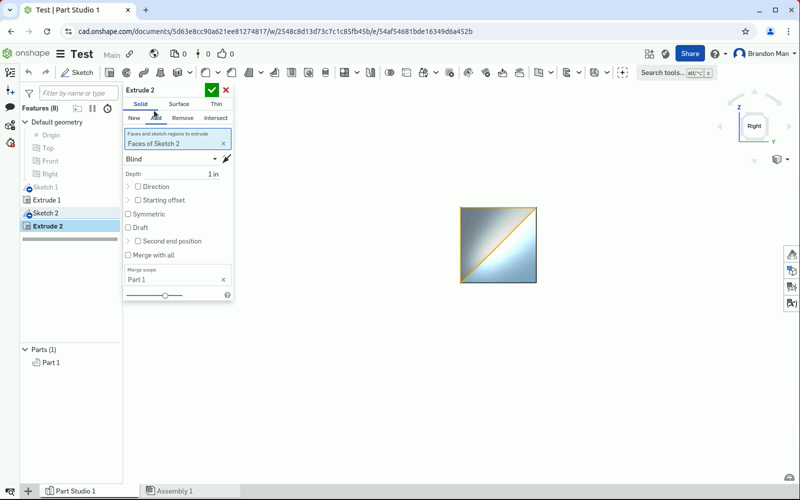
mouse_move(186, 120)
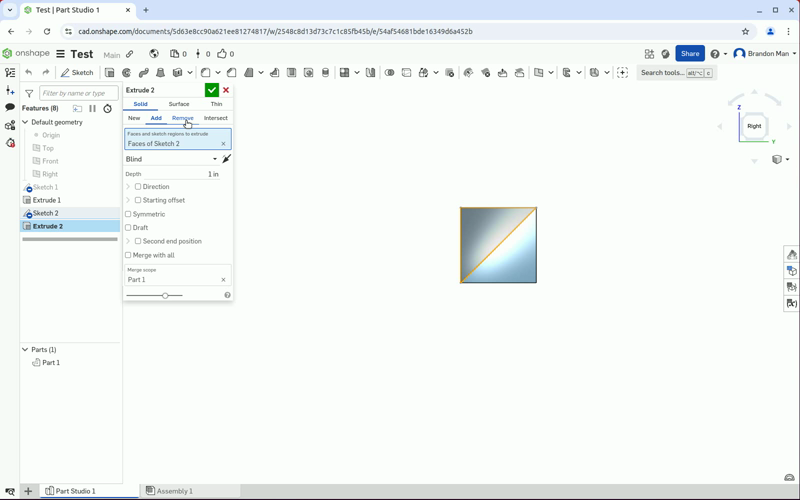
click(186, 120)
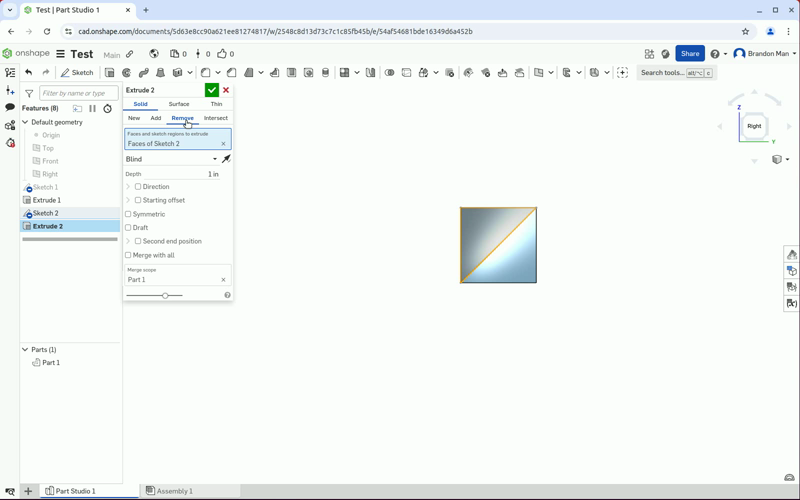
key(tab, 4)
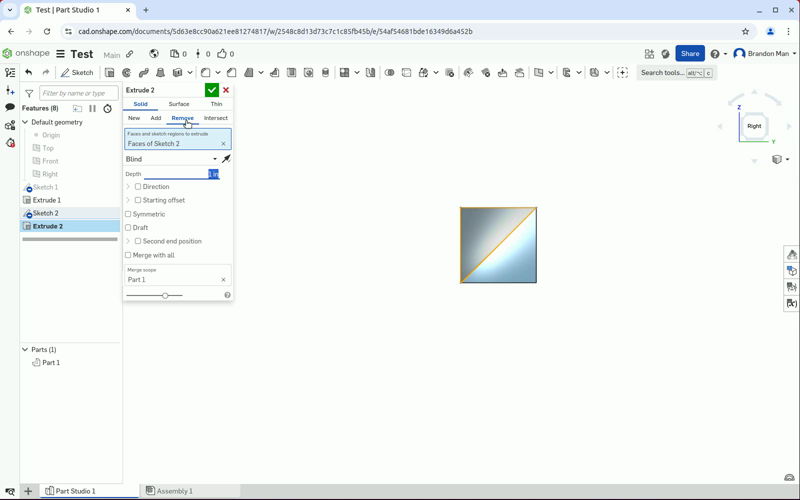
text(23.108)
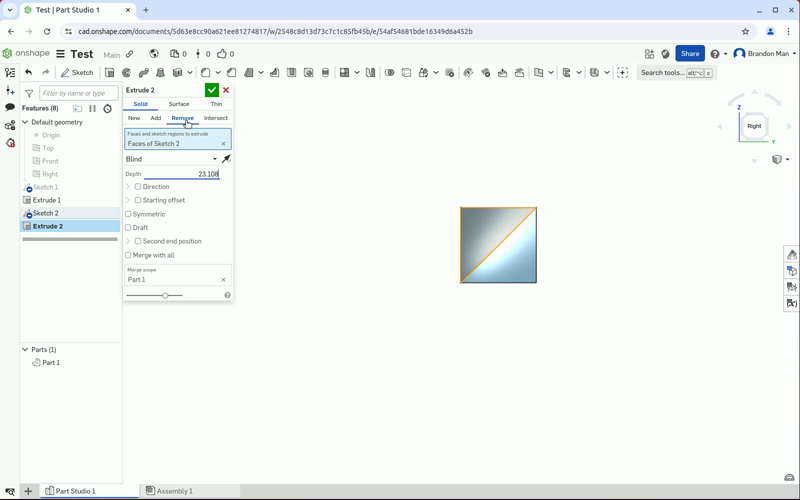
key(tab, 6)
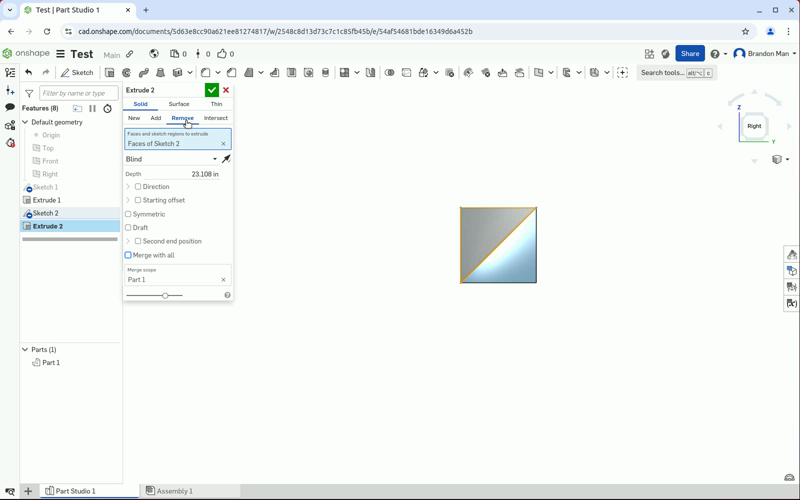
key(space)
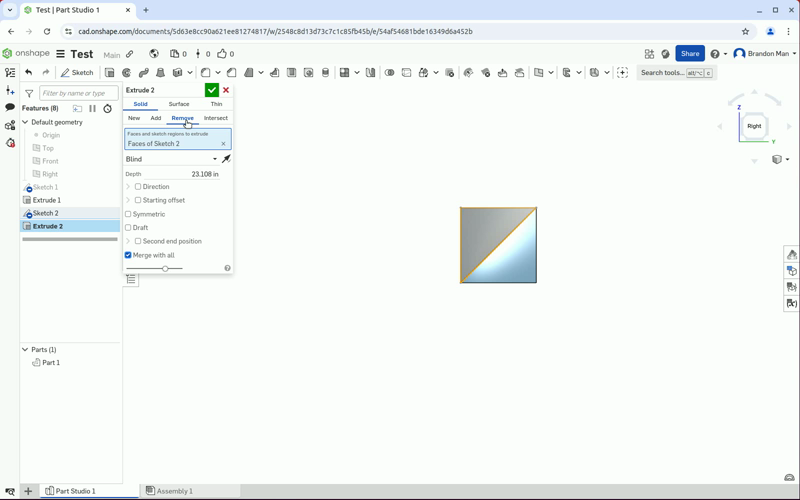
key(enter)
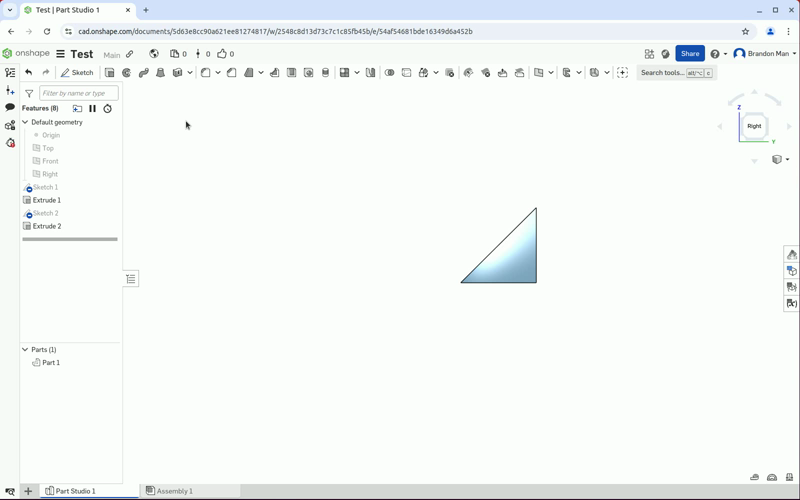
key(shift+h)
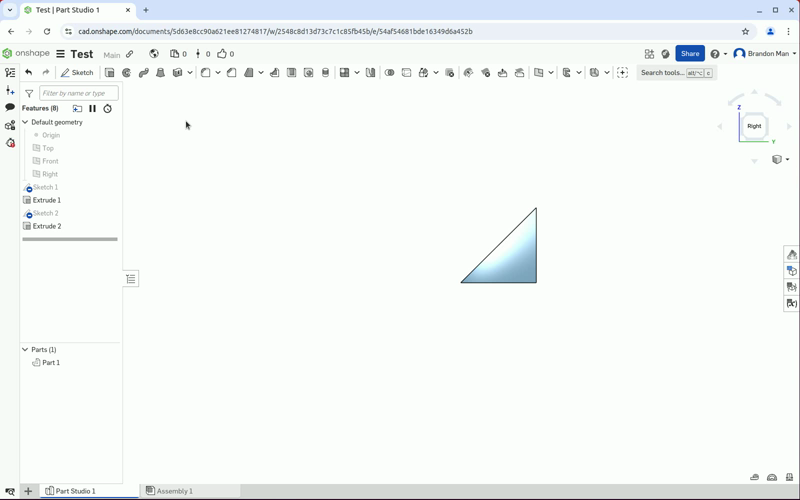
key(shift+h)
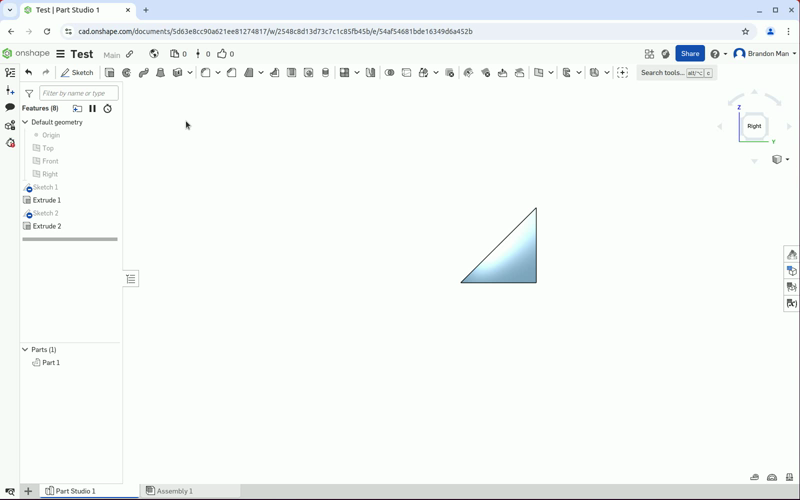
mouse_move(73, 189)
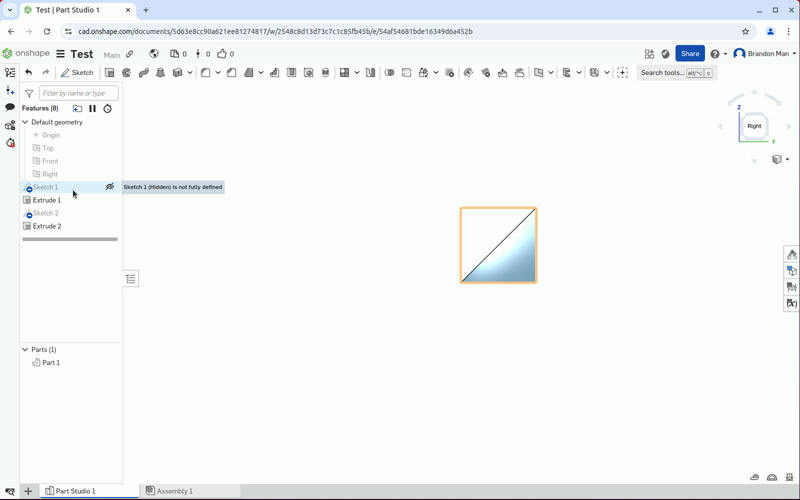
click(73, 189)
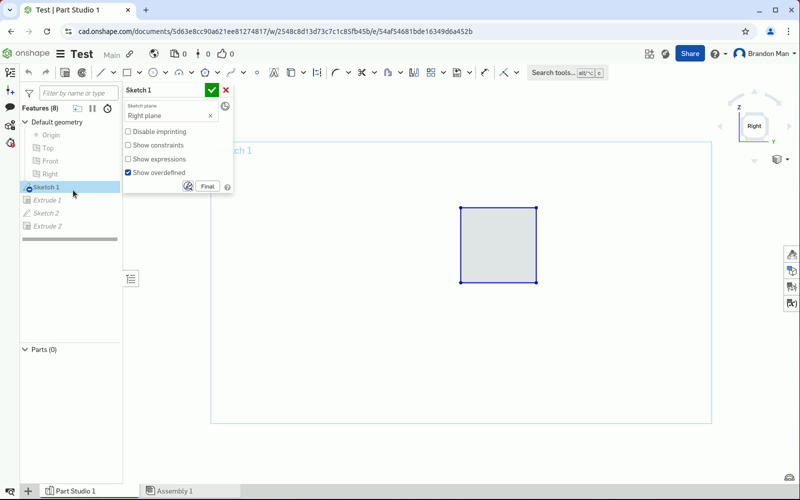
mouse_move(229, 92)
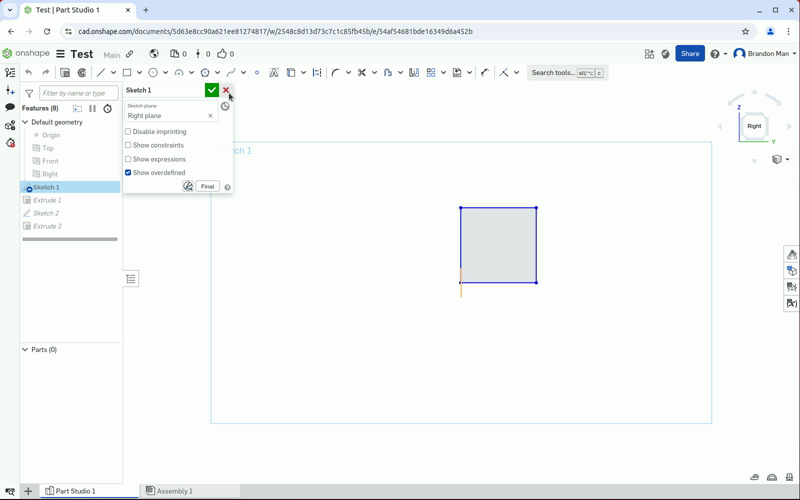
click(229, 92)
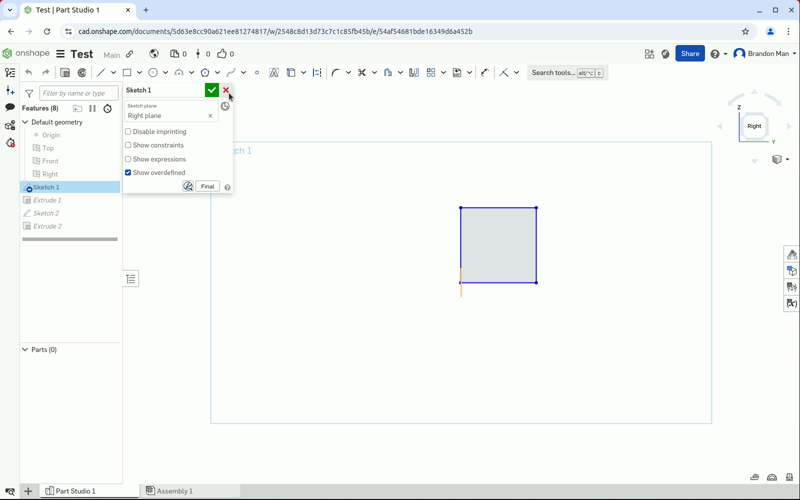
key(shift+s)
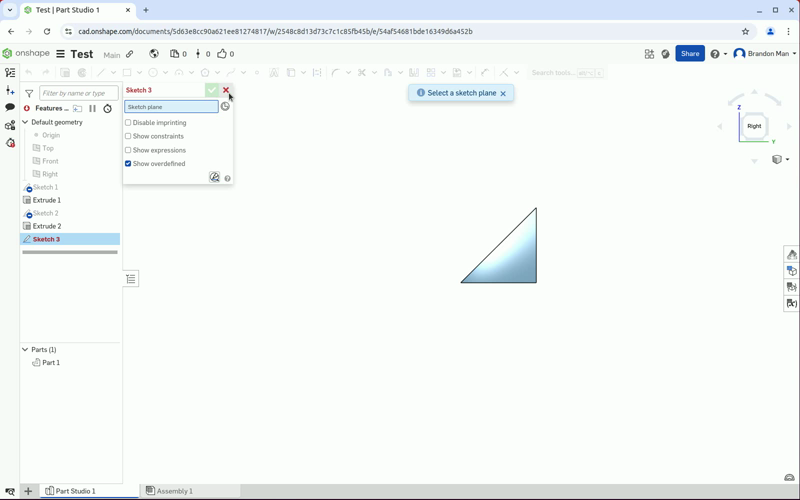
mouse_move(73, 176)
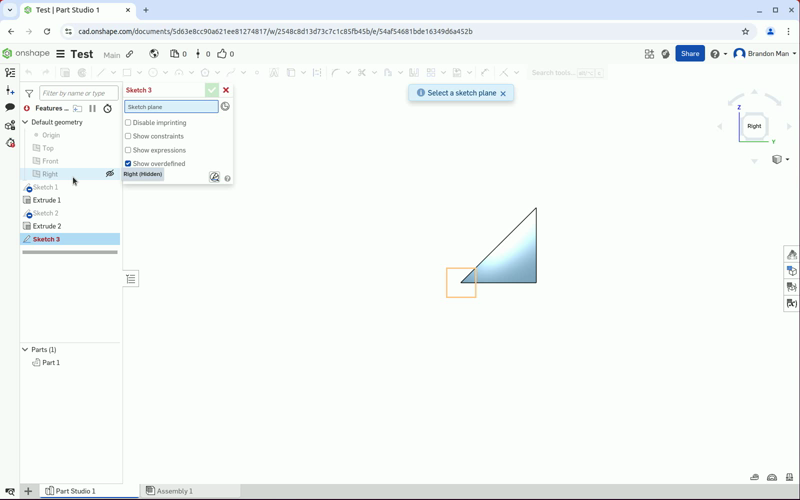
click(73, 176)
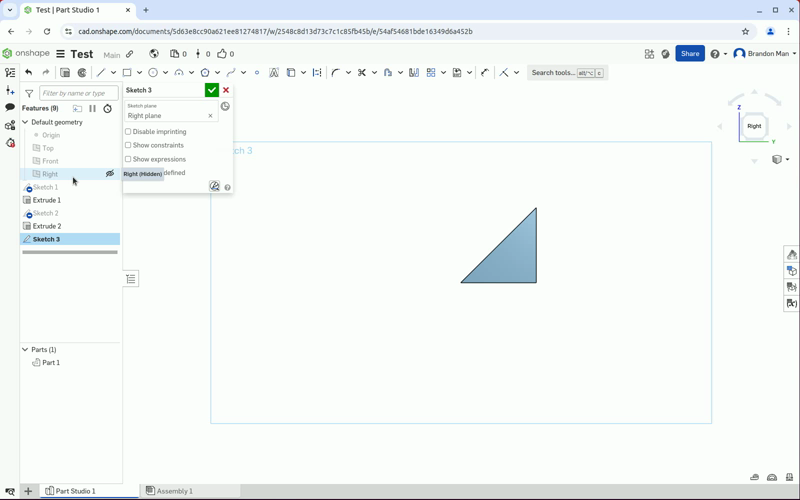
mouse_move(73, 352)
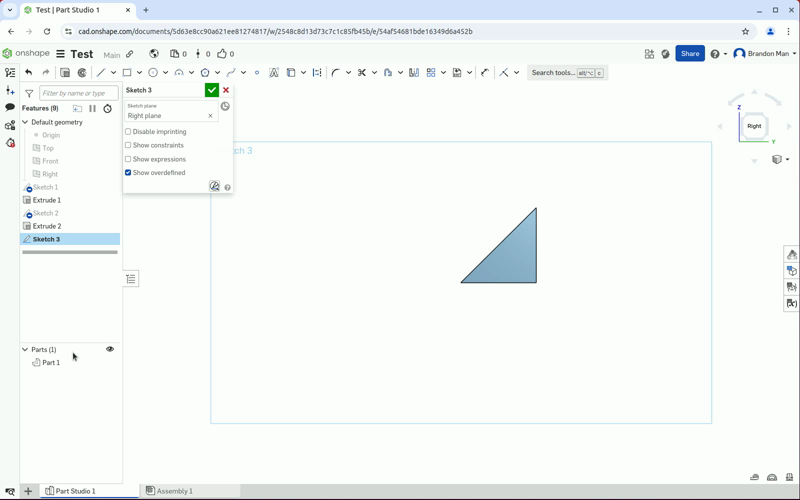
key(y)
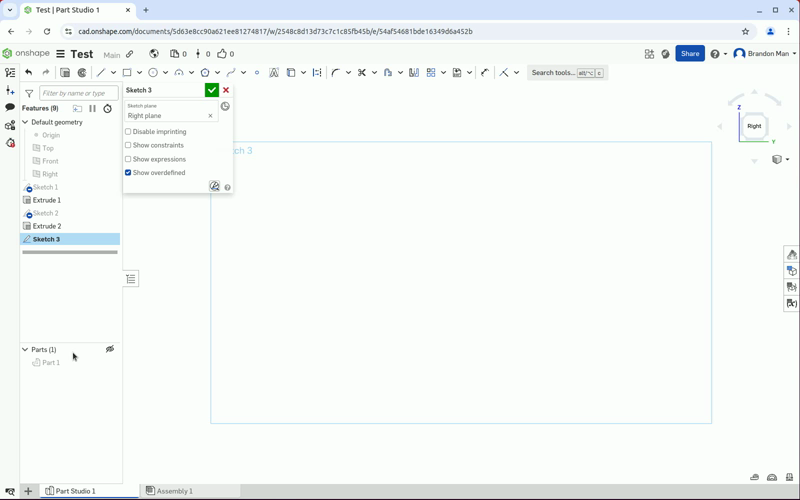
key(l)
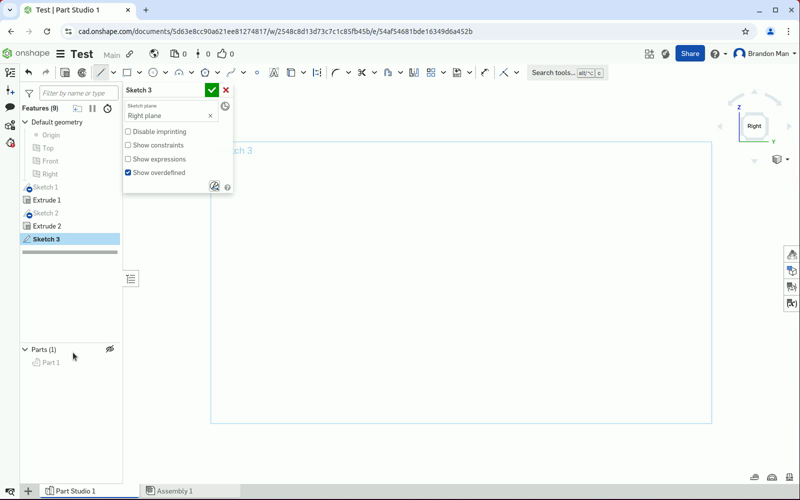
key_down(shift)
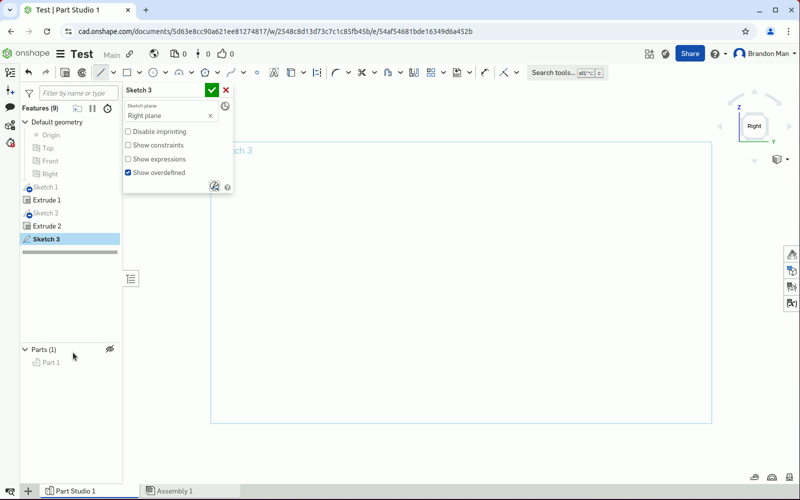
mouse_move(460, 282)
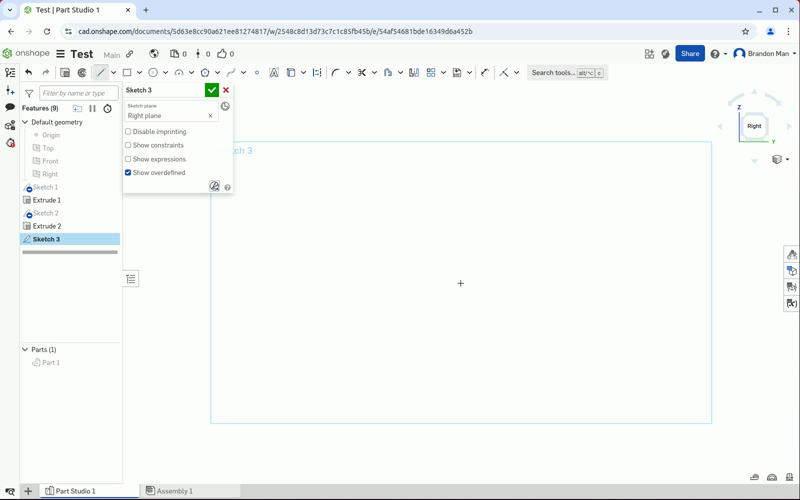
click(460, 282)
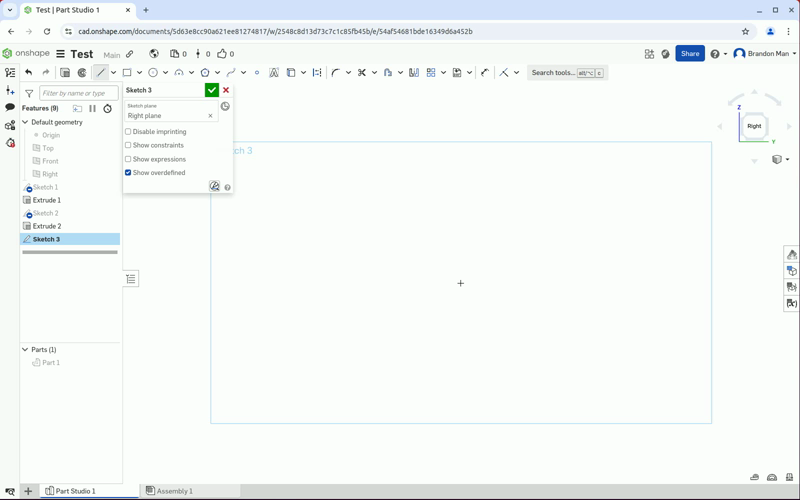
key_up(shift)
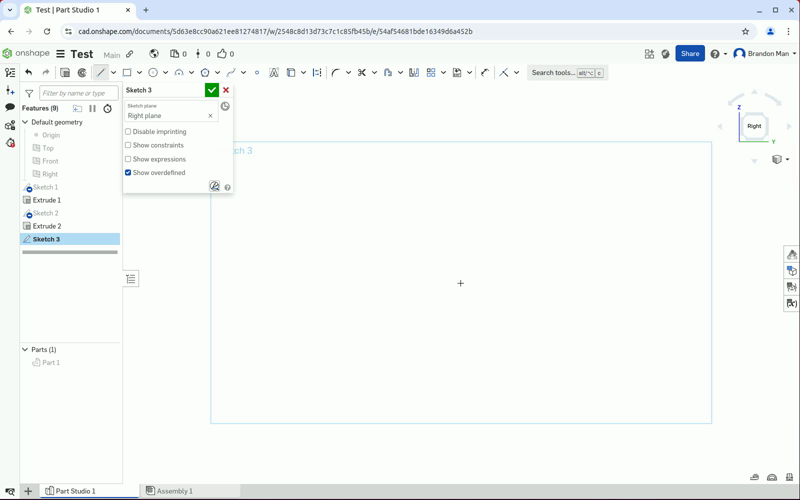
key_down(shift)
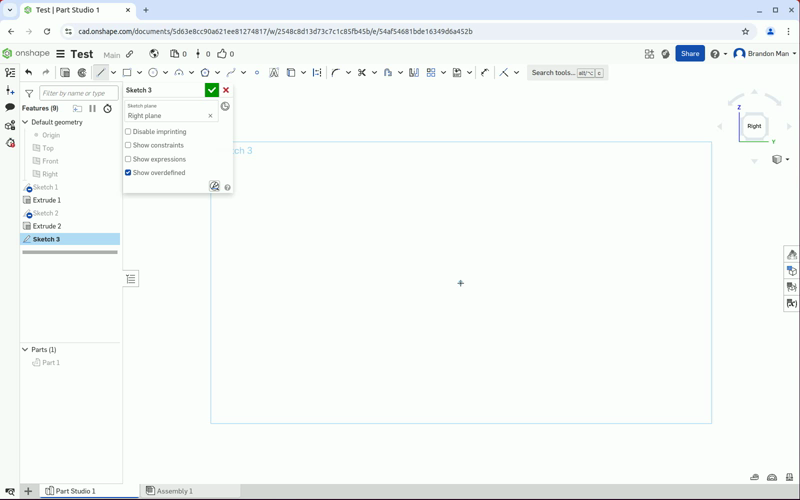
mouse_move(490, 282)
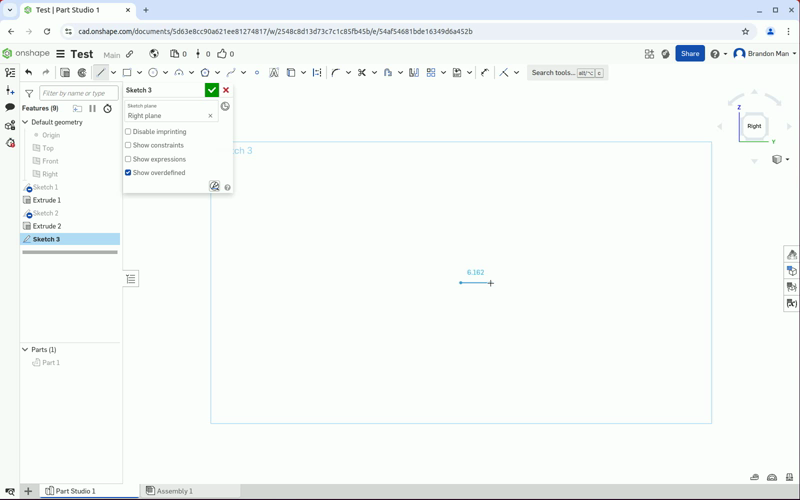
mouse_move(499, 282)
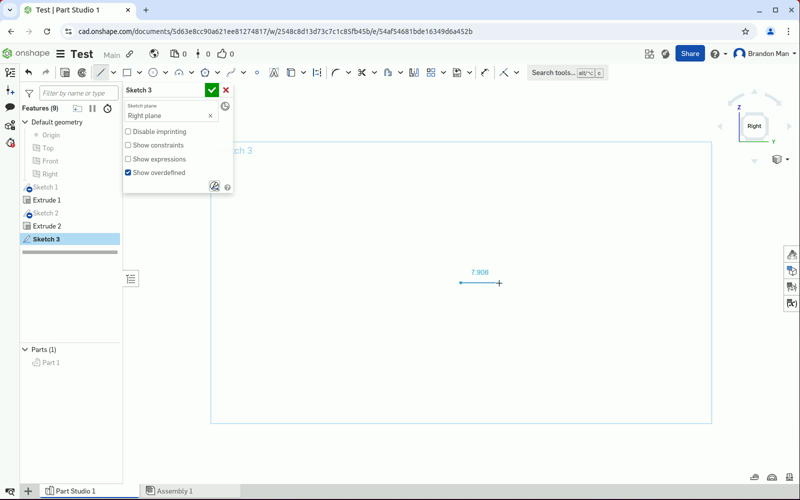
click(499, 282)
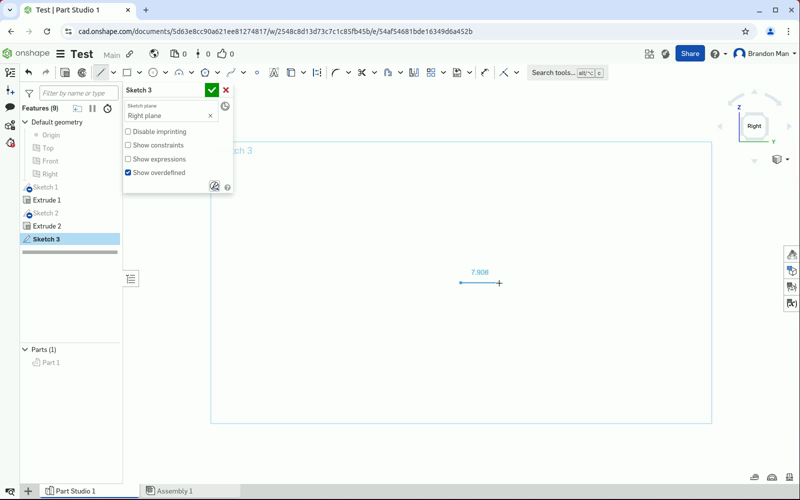
key_up(shift)
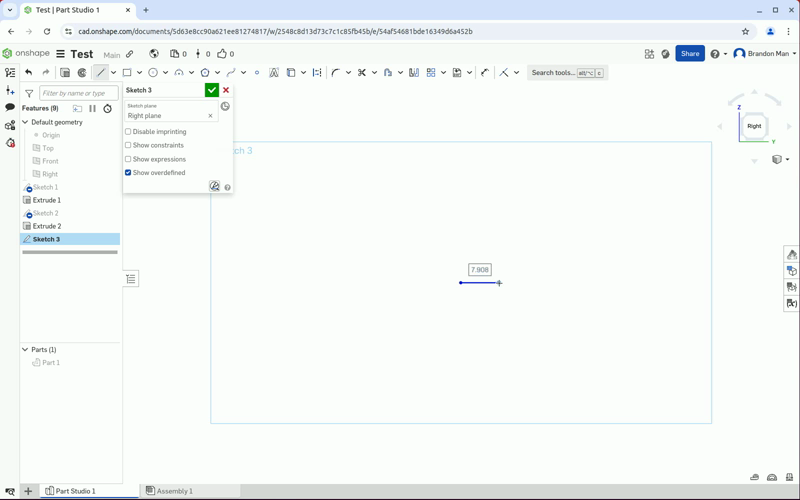
key_down(shift)
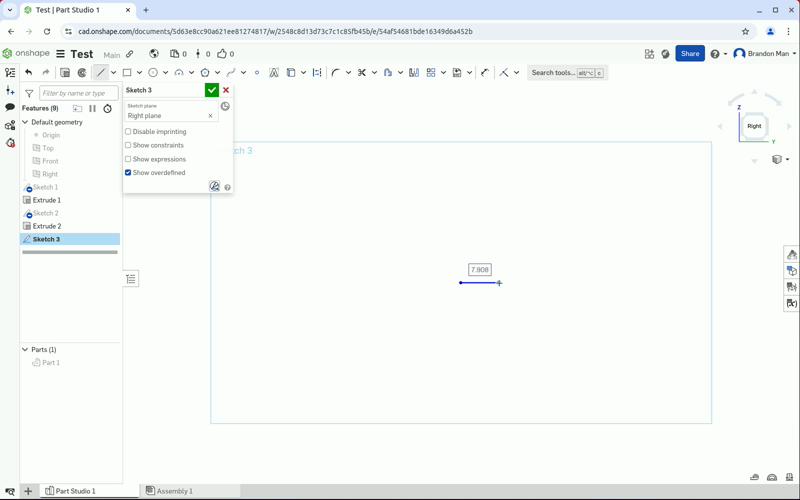
mouse_move(529, 282)
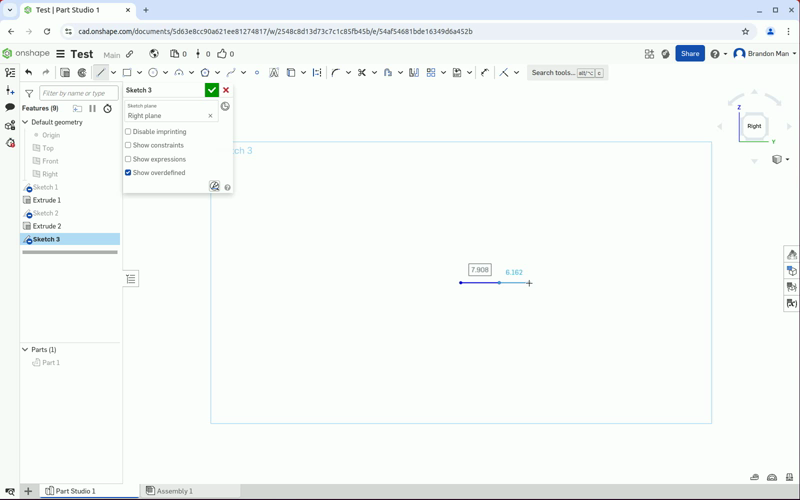
mouse_move(499, 244)
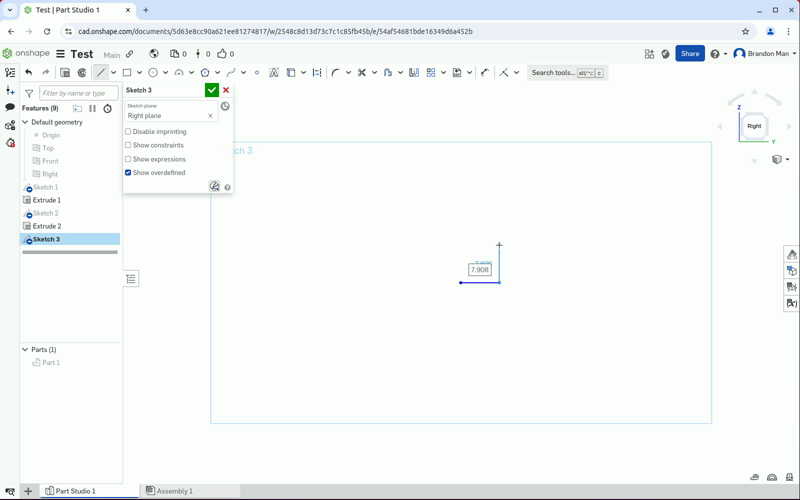
click(499, 244)
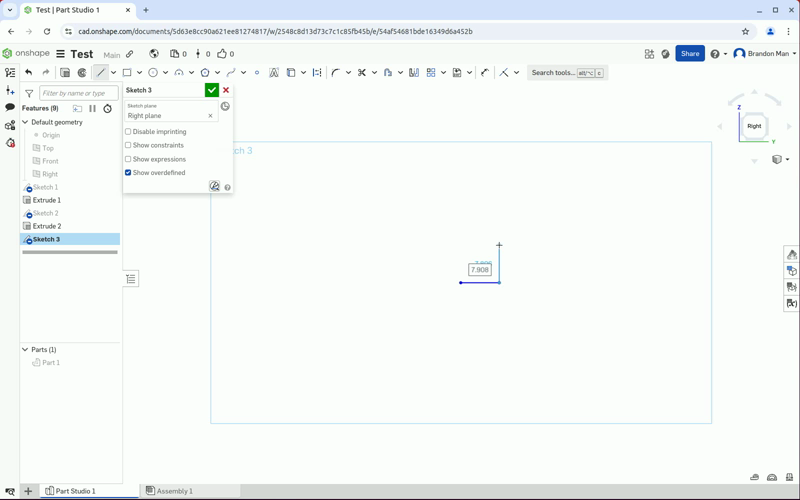
key_up(shift)
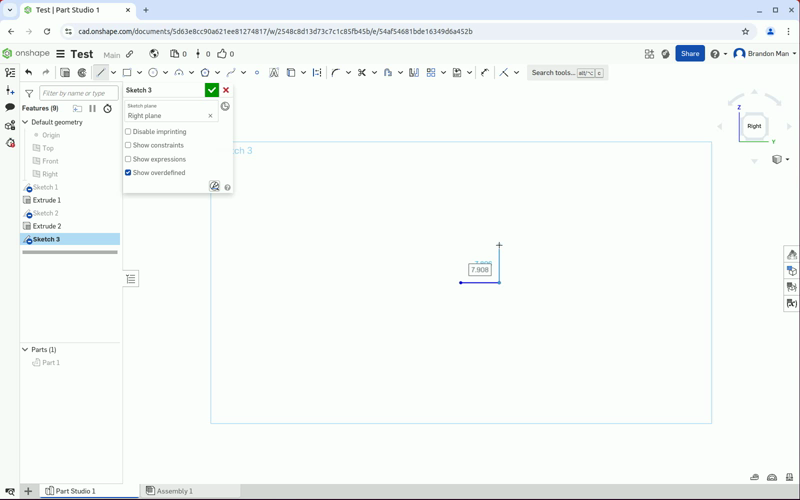
mouse_move(529, 244)
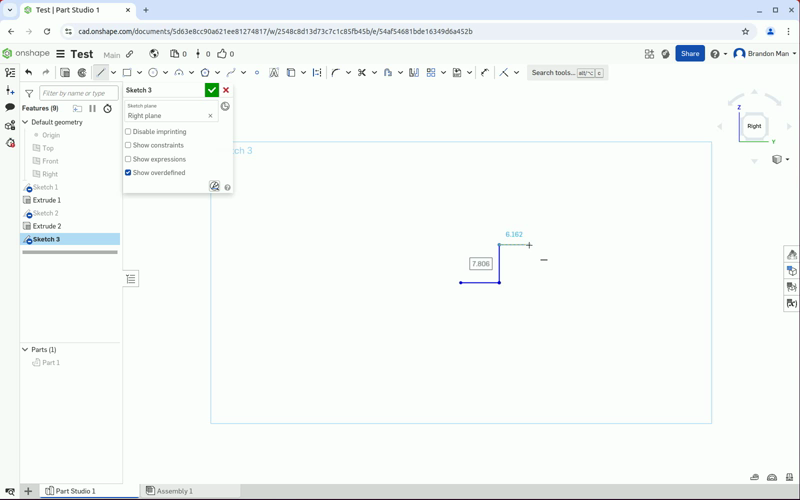
key_down(shift)
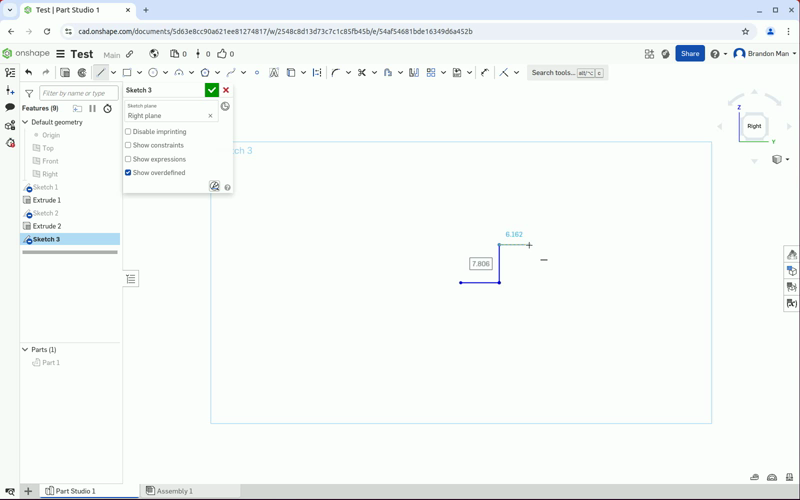
mouse_move(460, 282)
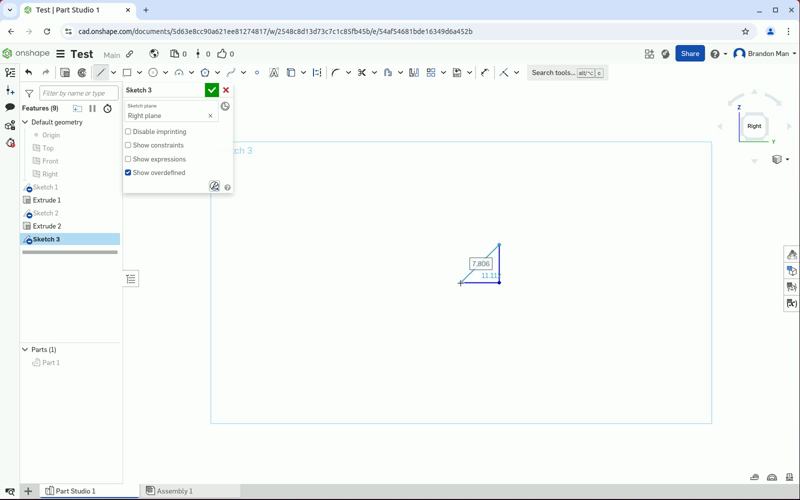
key_up(shift)
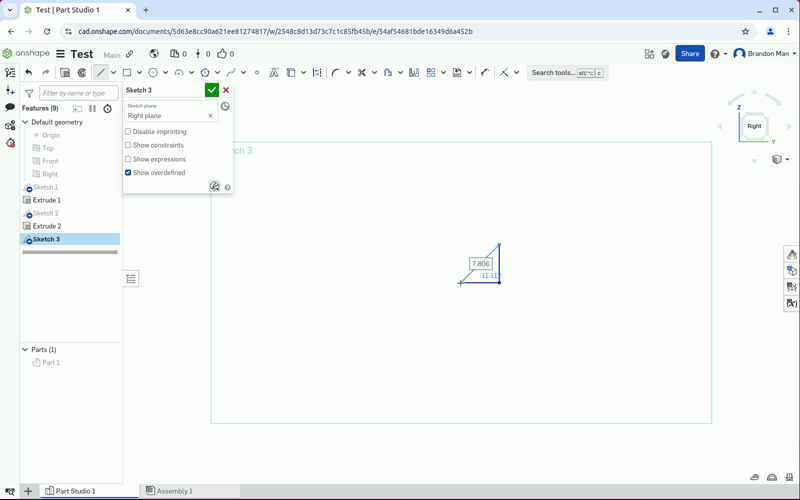
click(460, 282)
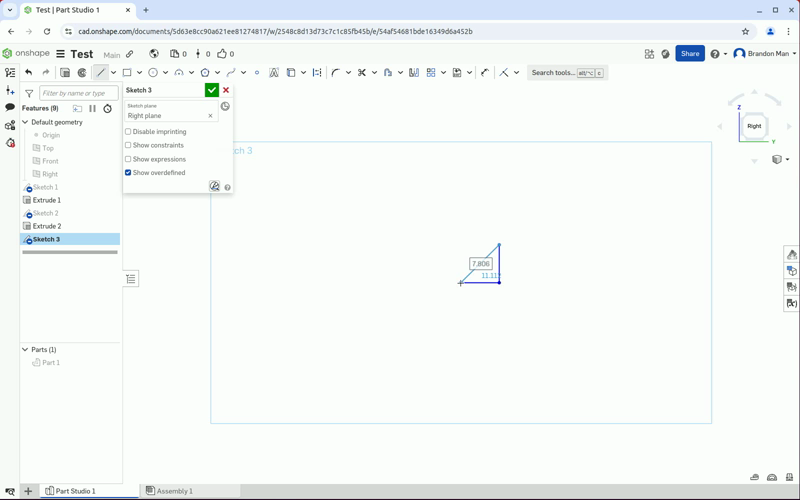
key(esc)
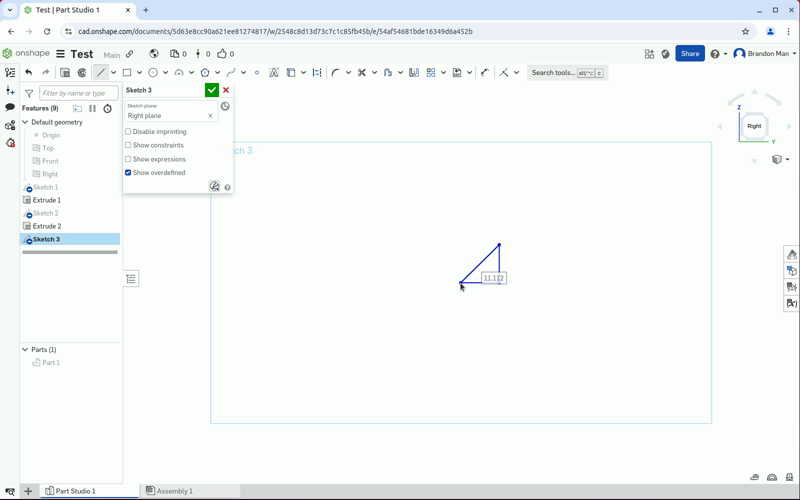
mouse_move(495, 267)
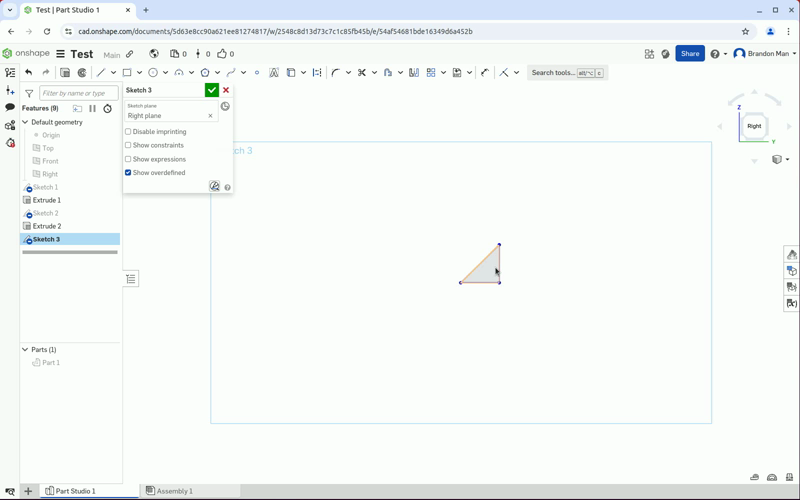
scroll(6)
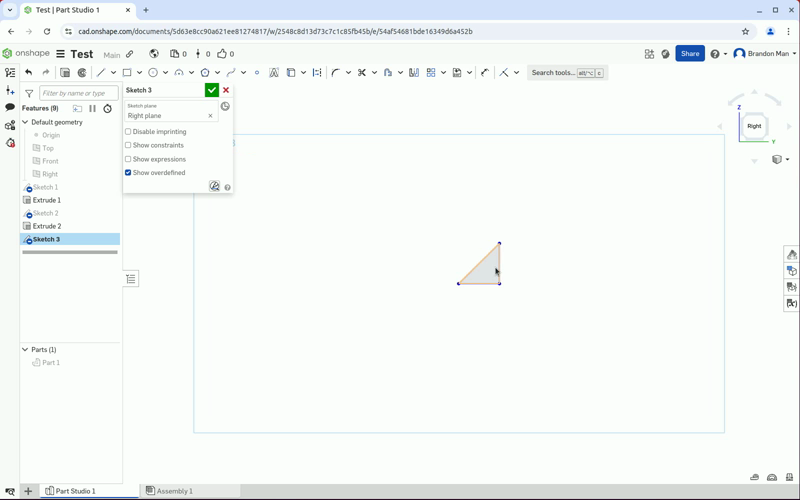
scroll(6)
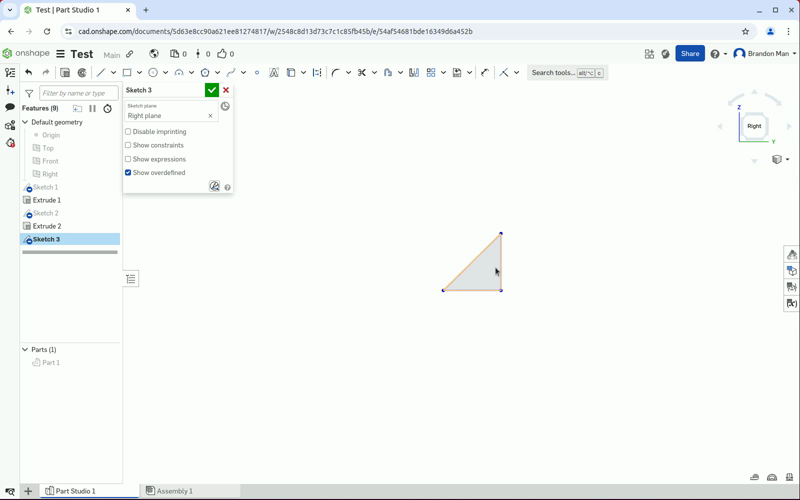
scroll(6)
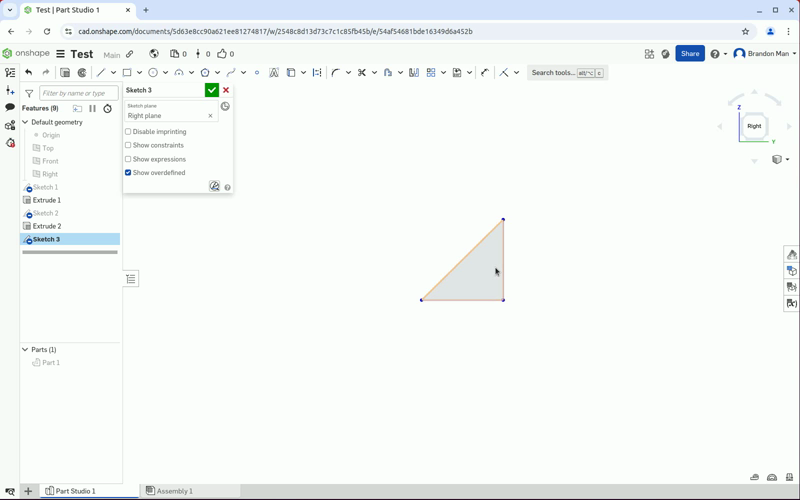
scroll(6)
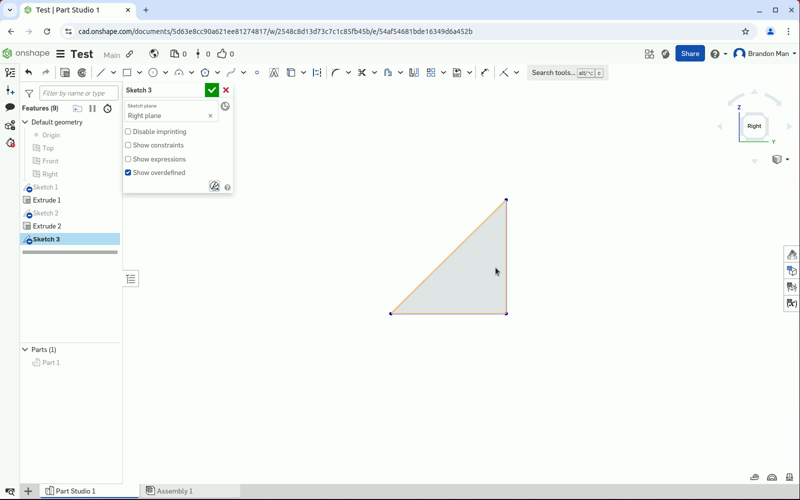
scroll(6)
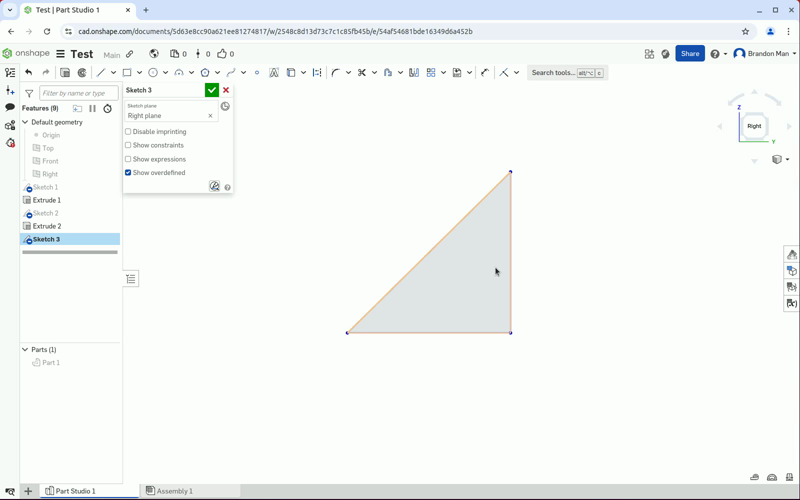
scroll(6)
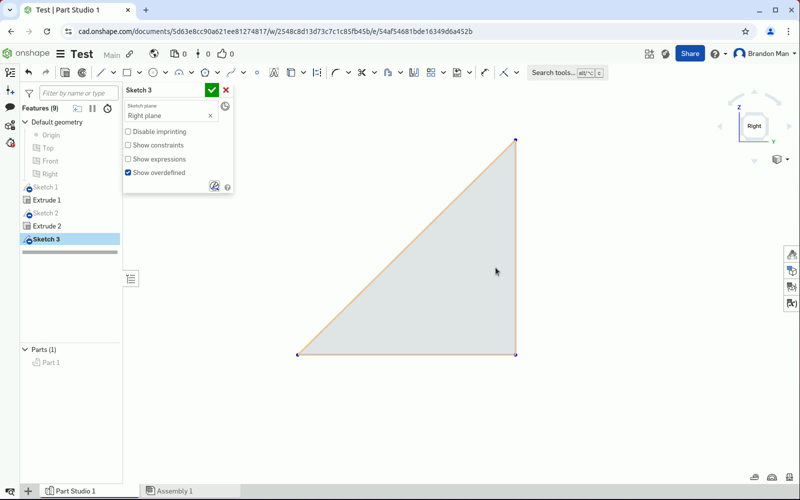
scroll(6)
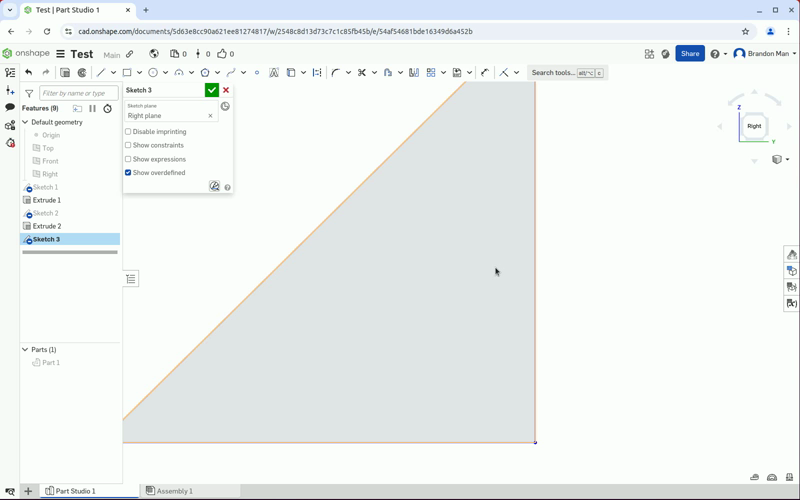
click(495, 267)
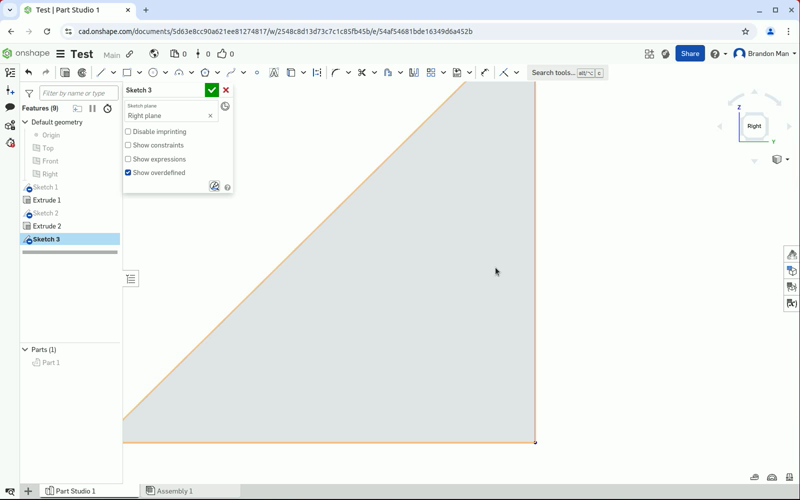
scroll(-6)
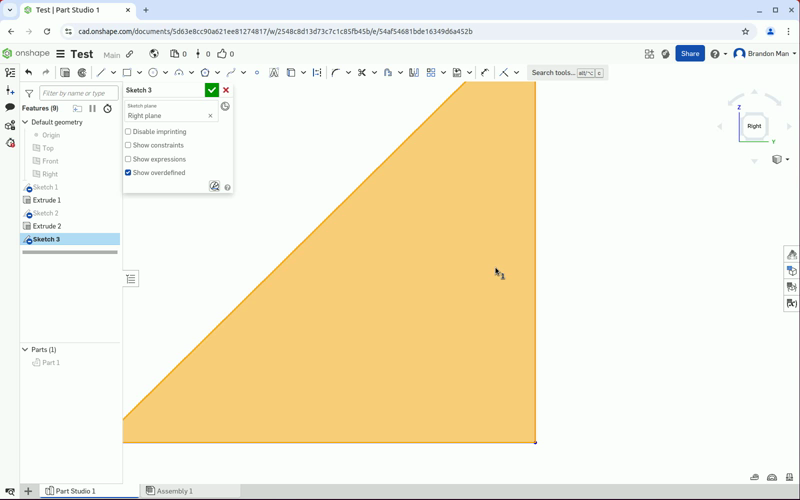
scroll(-6)
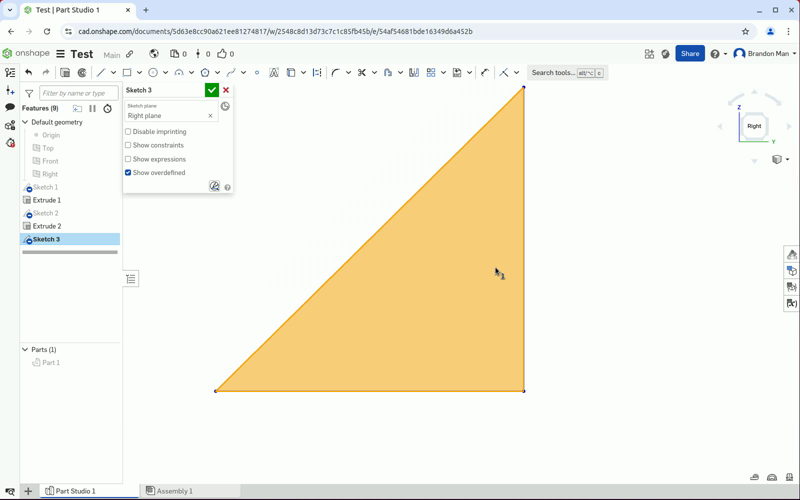
scroll(-6)
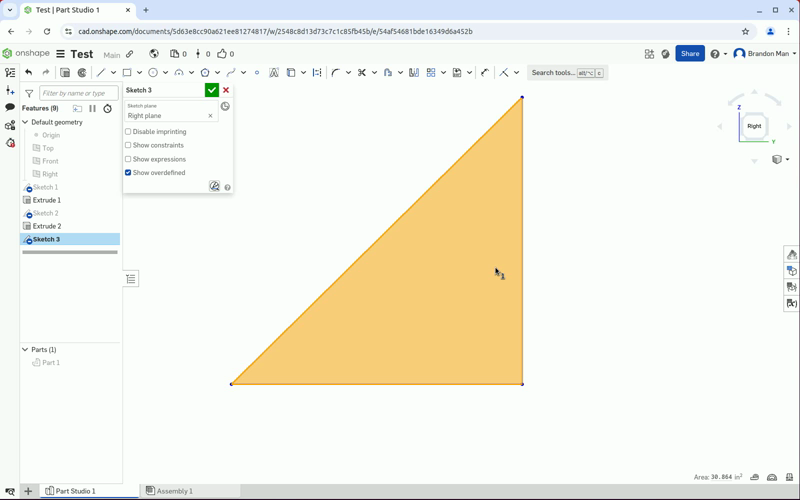
scroll(-6)
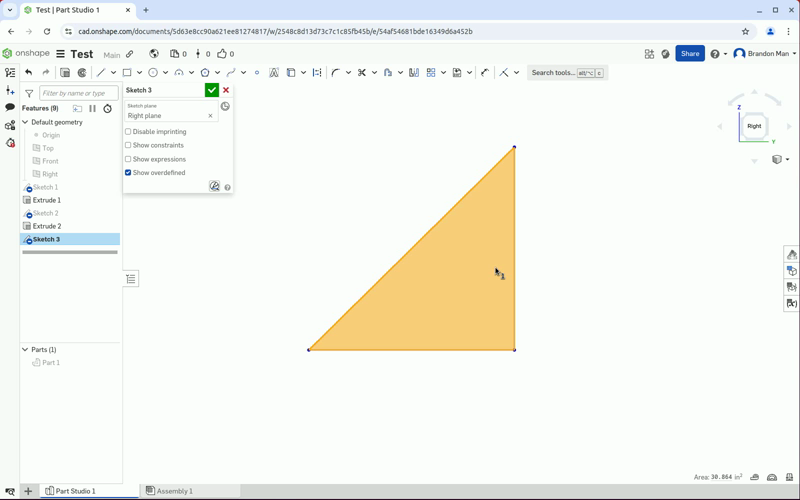
scroll(-6)
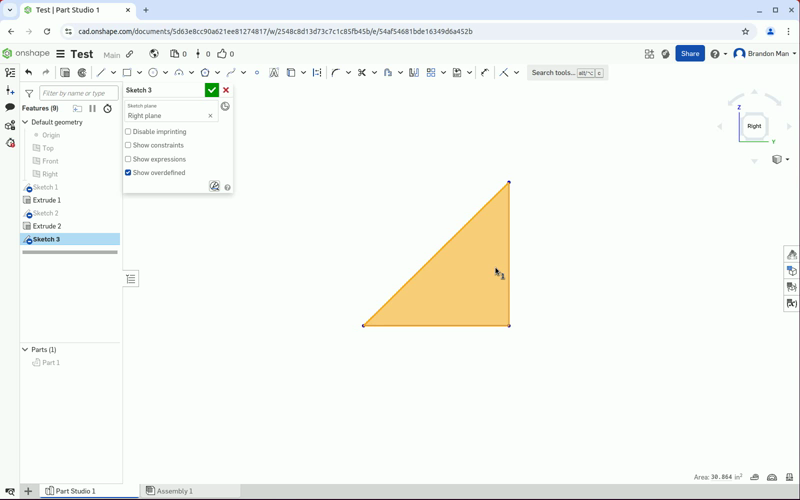
scroll(-6)
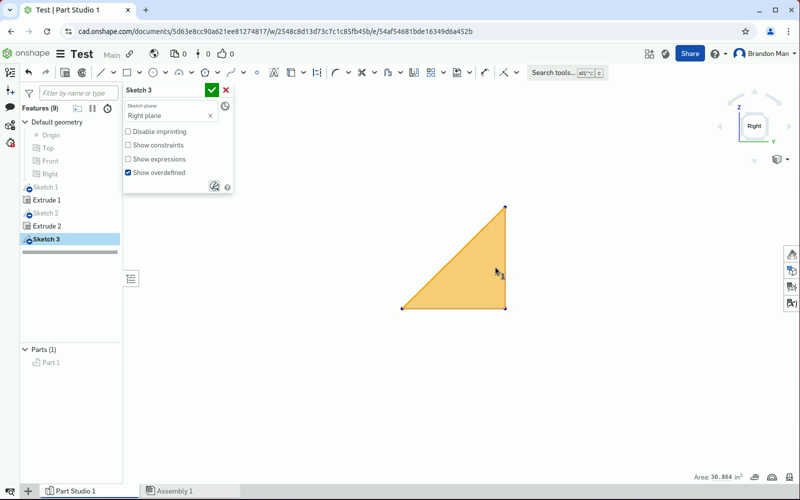
scroll(-6)
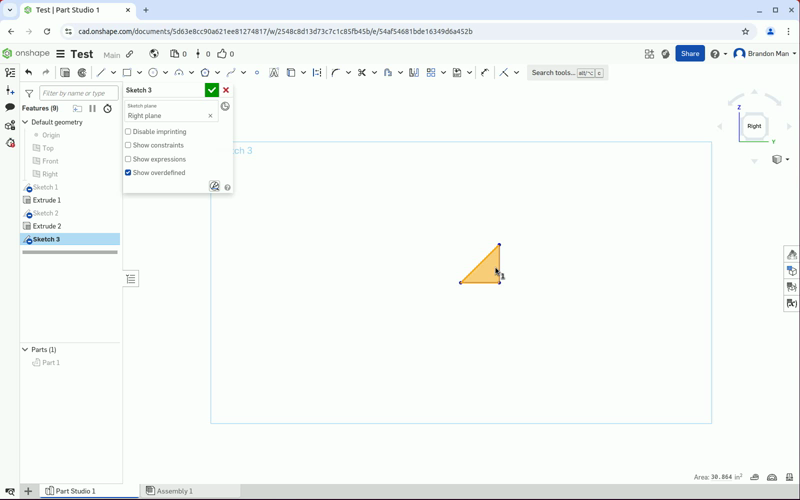
mouse_move(73, 352)
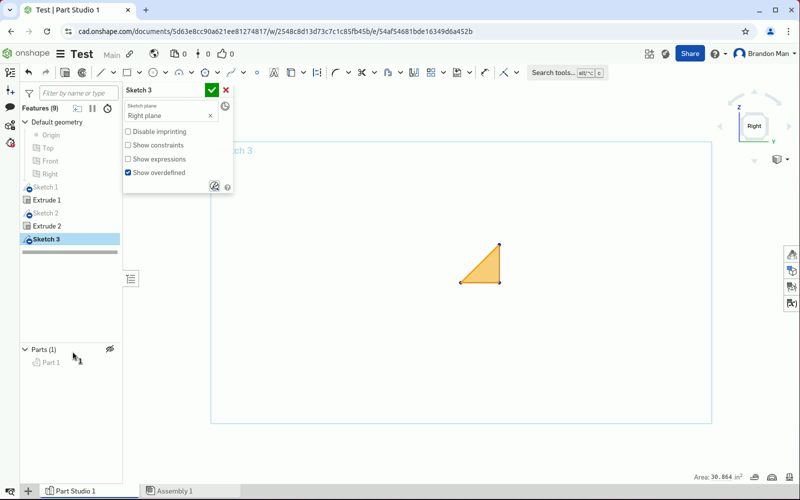
key(shift+y)
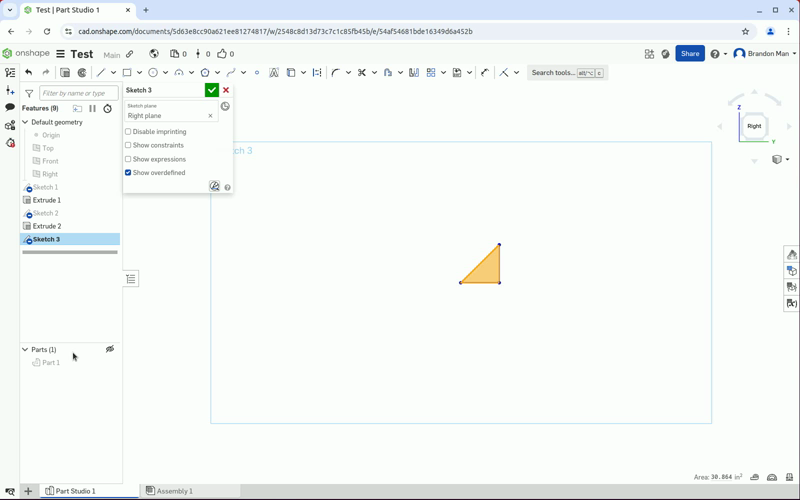
key(shift+e)
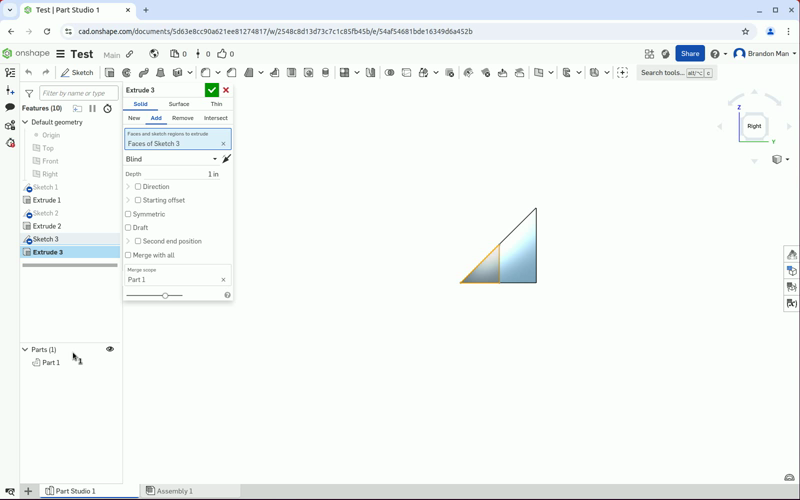
mouse_move(143, 106)
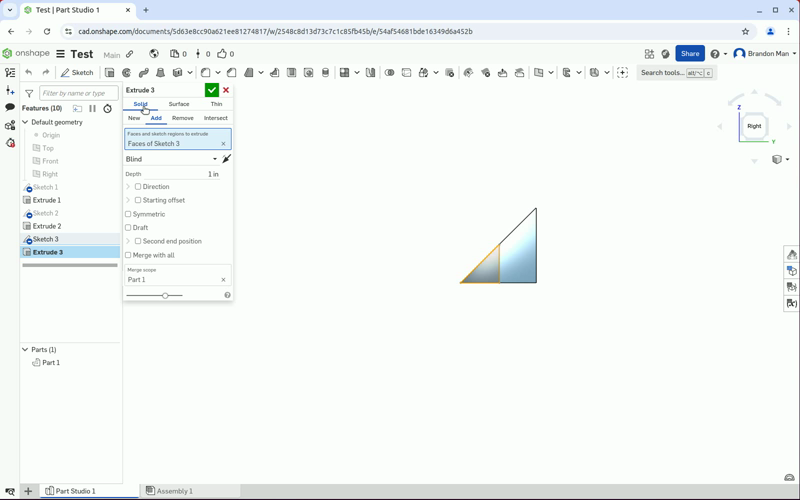
click(143, 106)
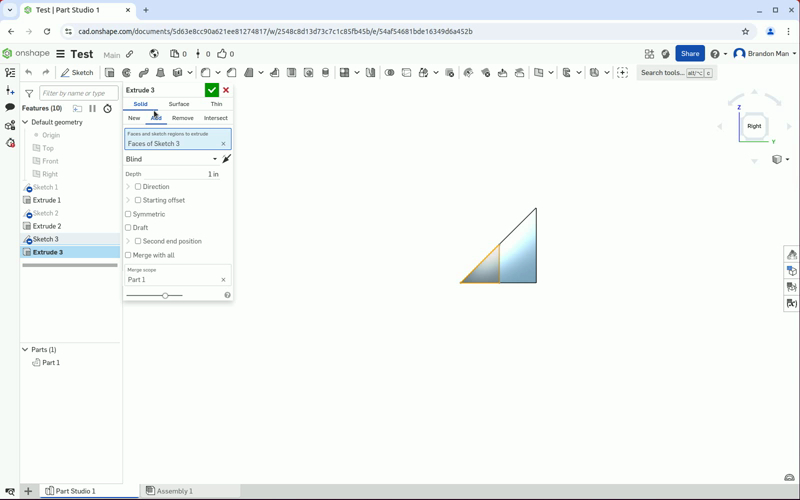
mouse_move(186, 120)
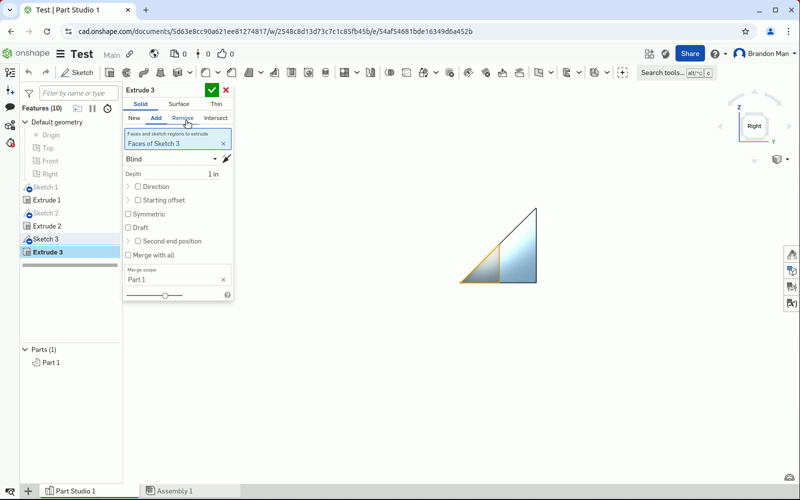
click(186, 120)
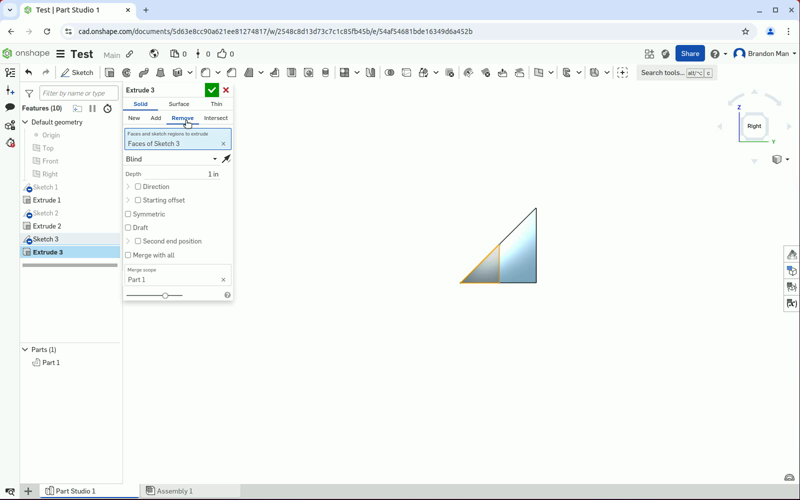
key(tab, 4)
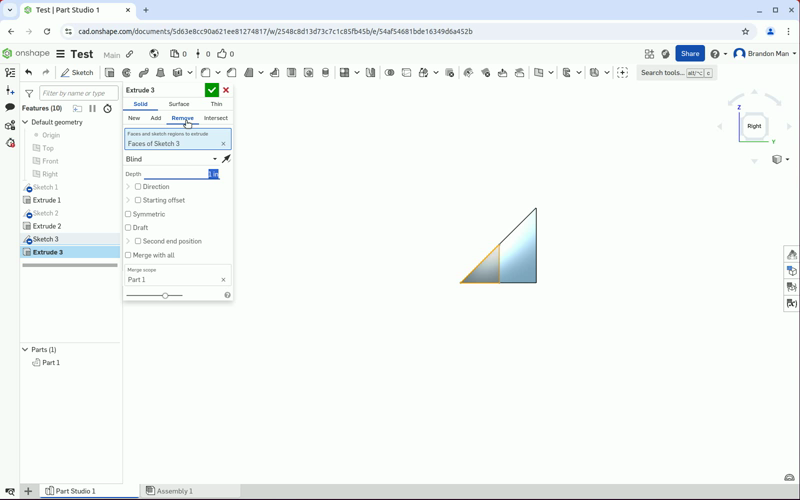
text(19.257)
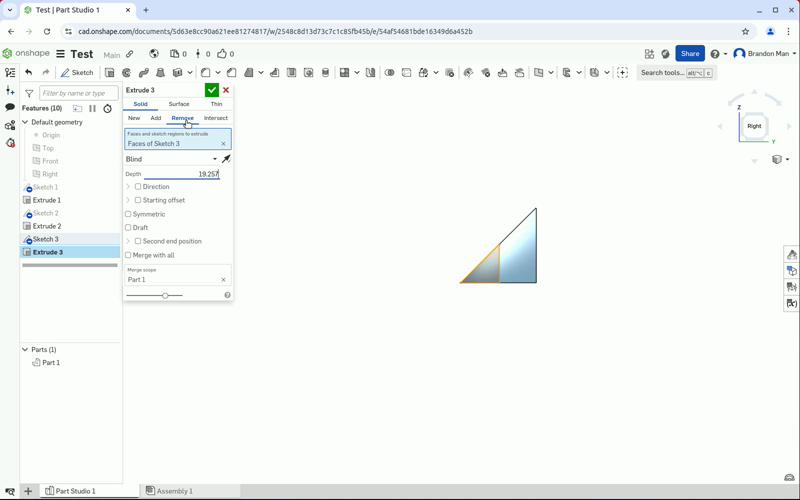
key(tab, 3)
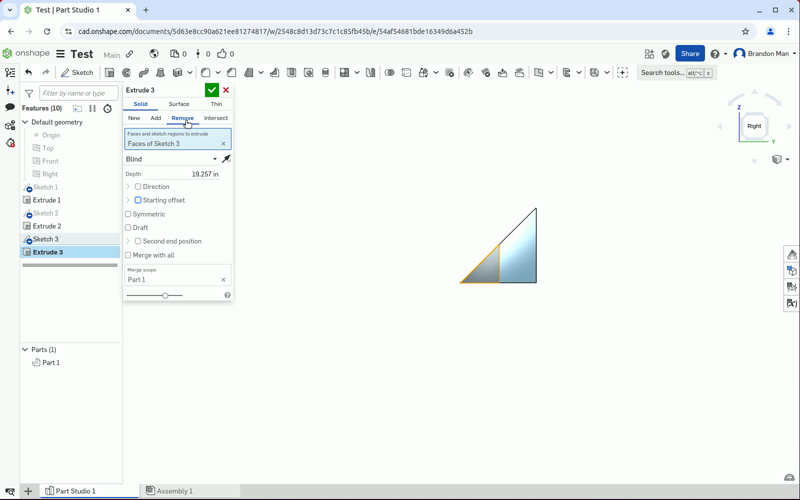
key(tab, 2)
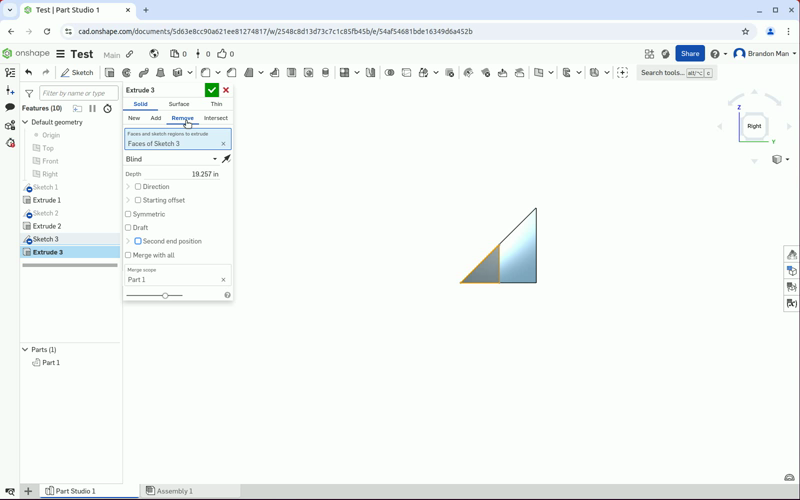
key(space)
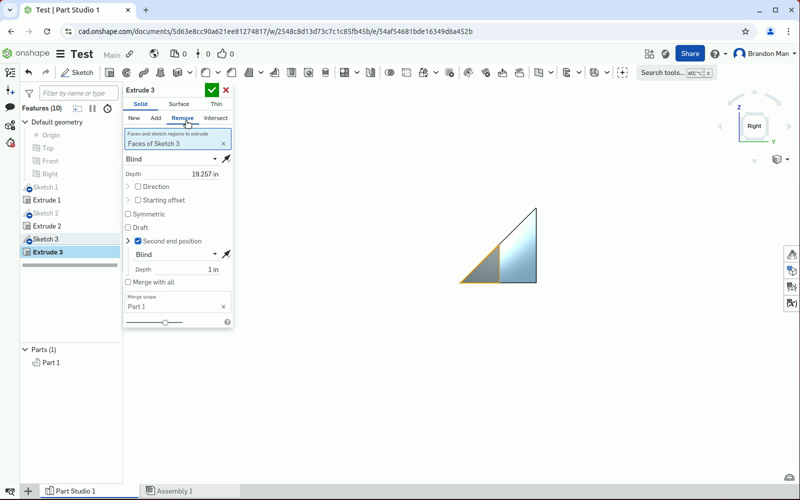
key(tab, 3)
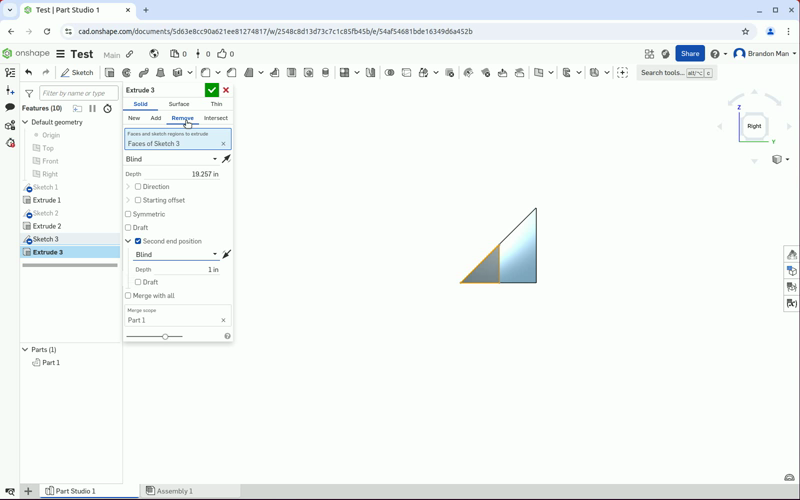
text(3.851)
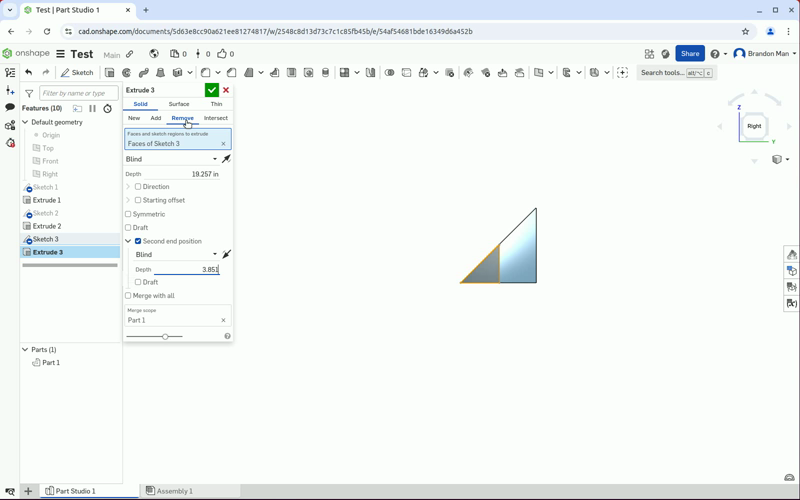
key(tab, 2)
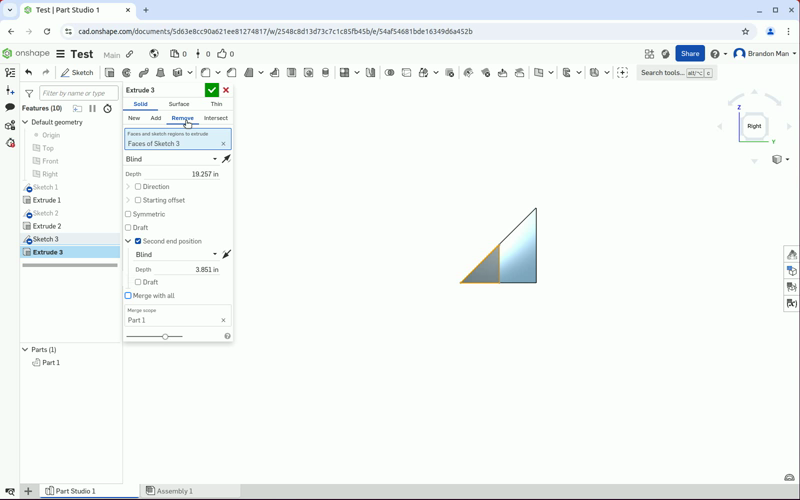
key(space)
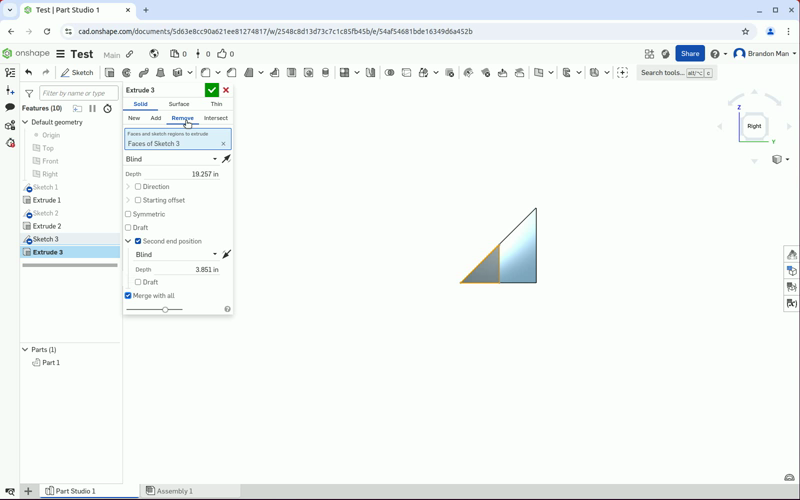
key(enter)
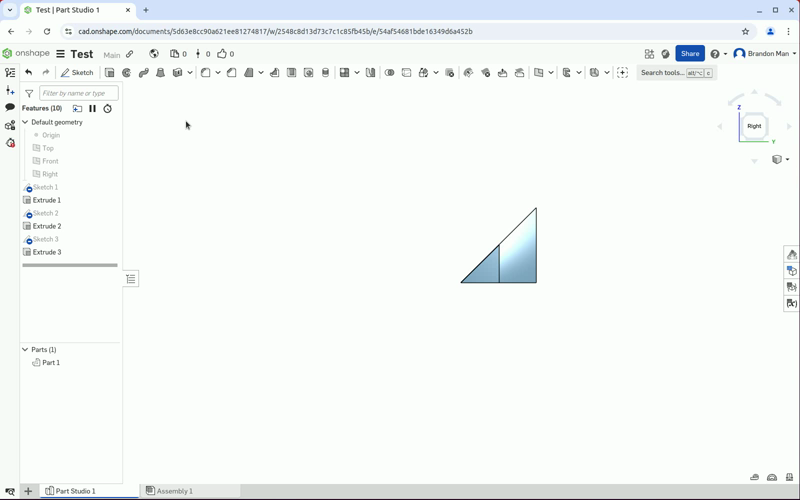
key(shift+h)
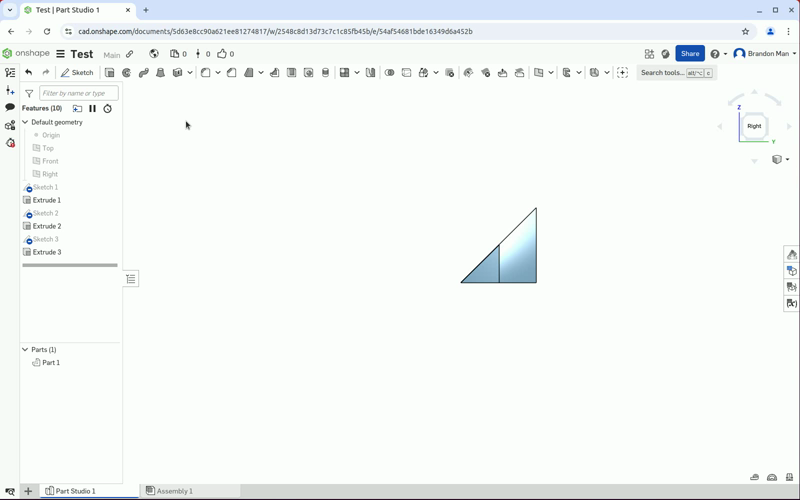
key(shift+h)
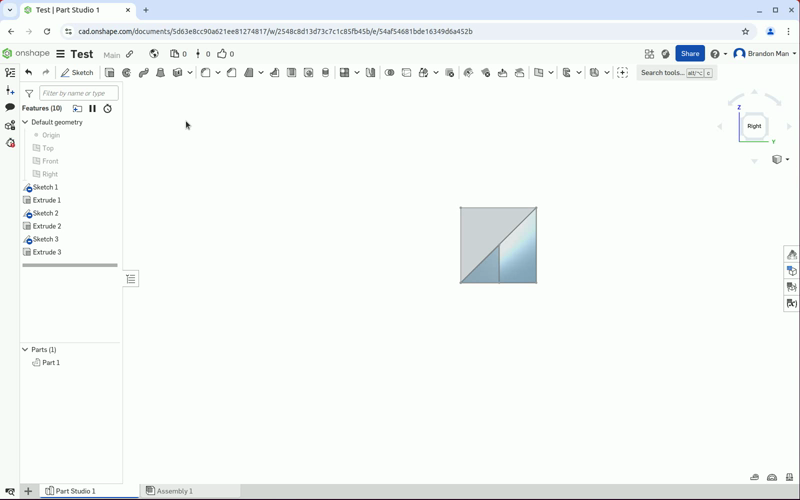
key(shift+7)
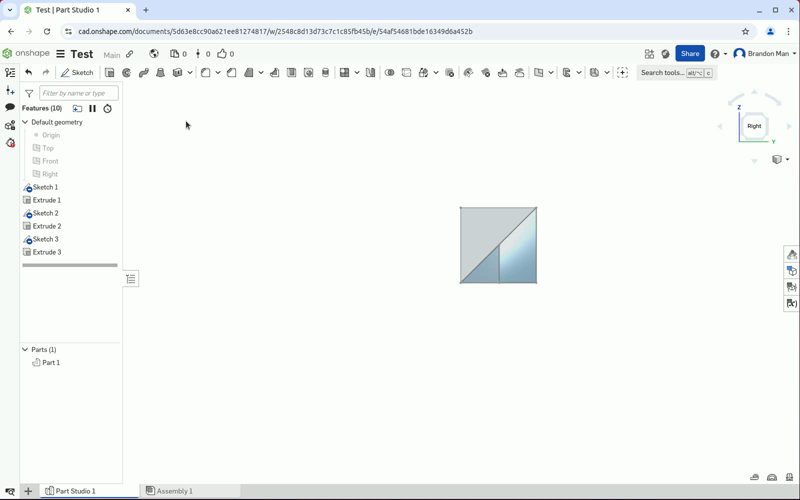
key(right, 2)
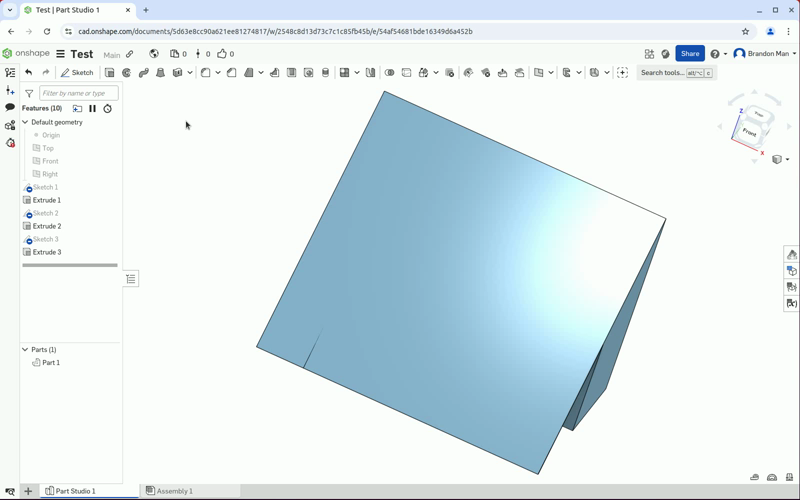
key(down, 2)
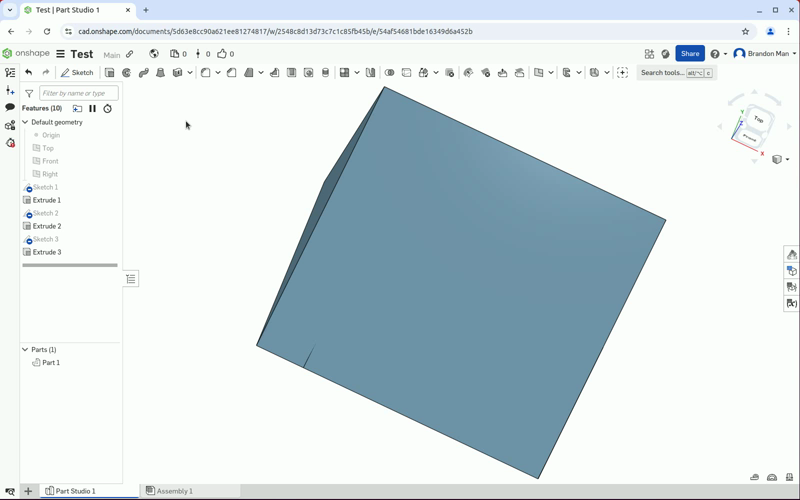
key(up, 2)
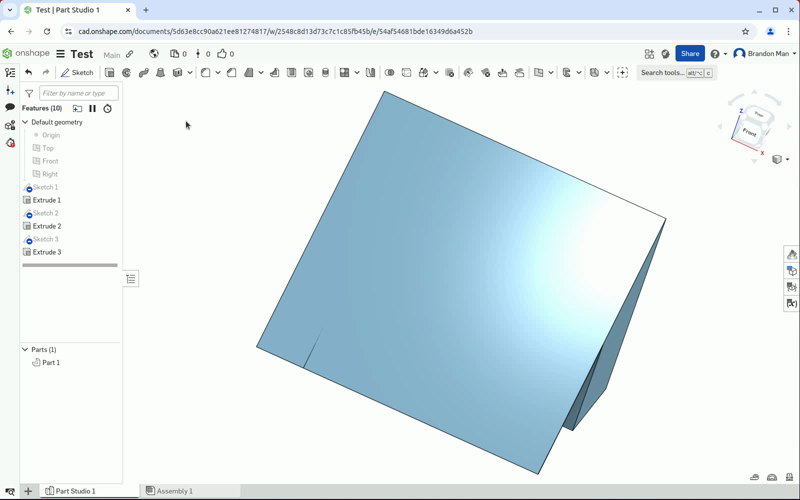
key(left, 2)
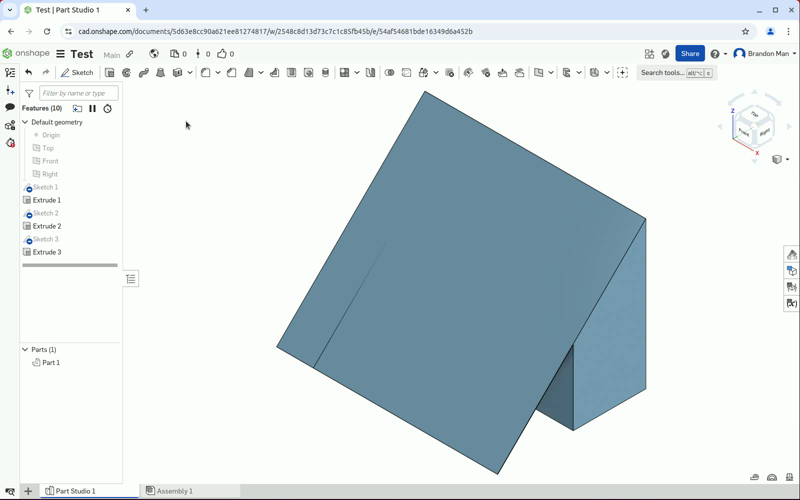
mouse_move(73, 189)
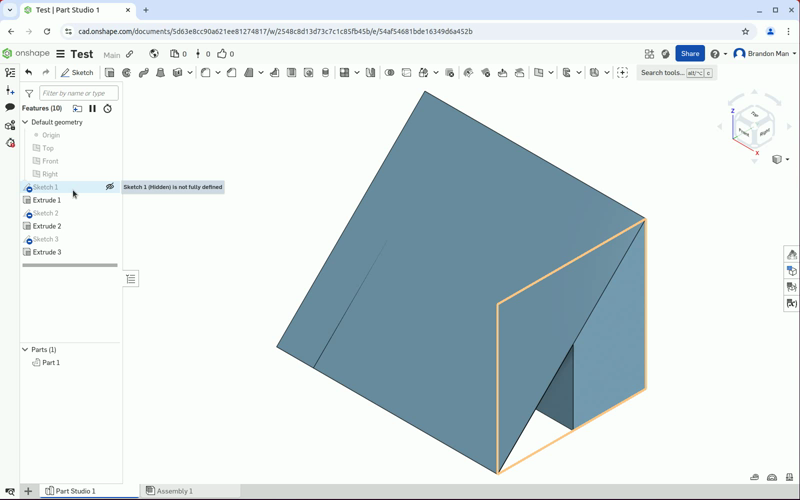
click(73, 189)